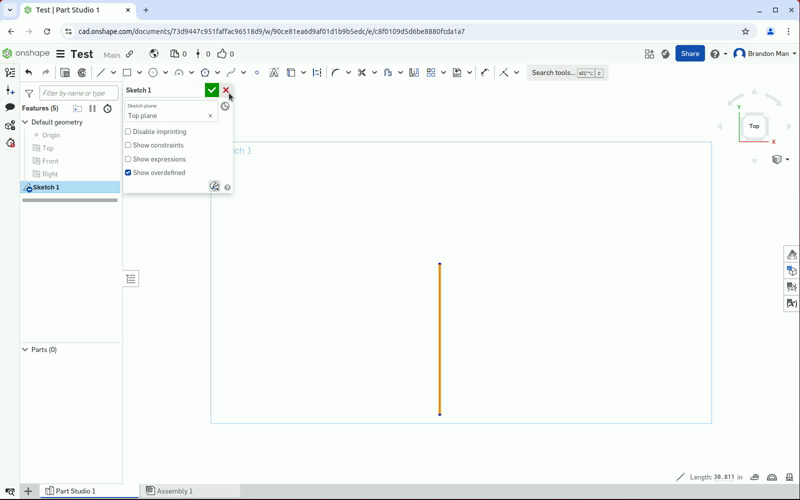
key(shift+h)
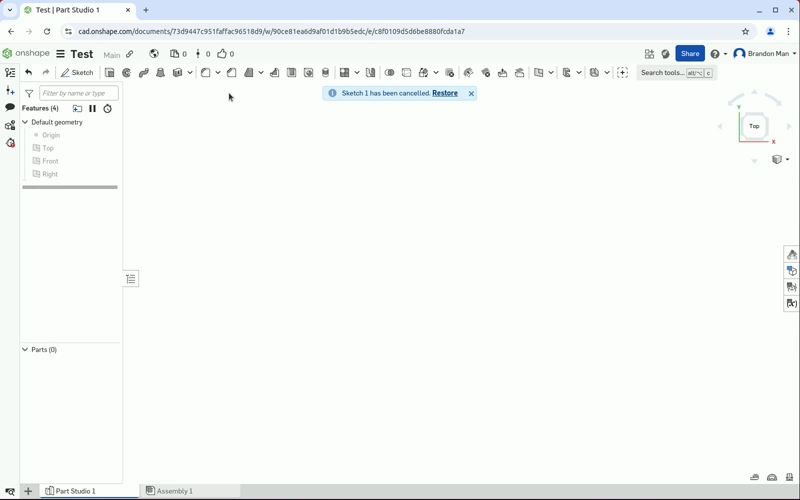
mouse_move(73, 352)
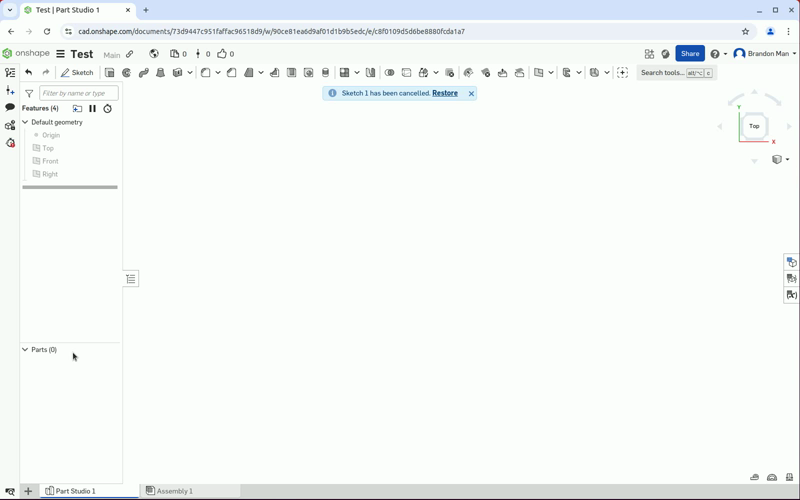
key(y)
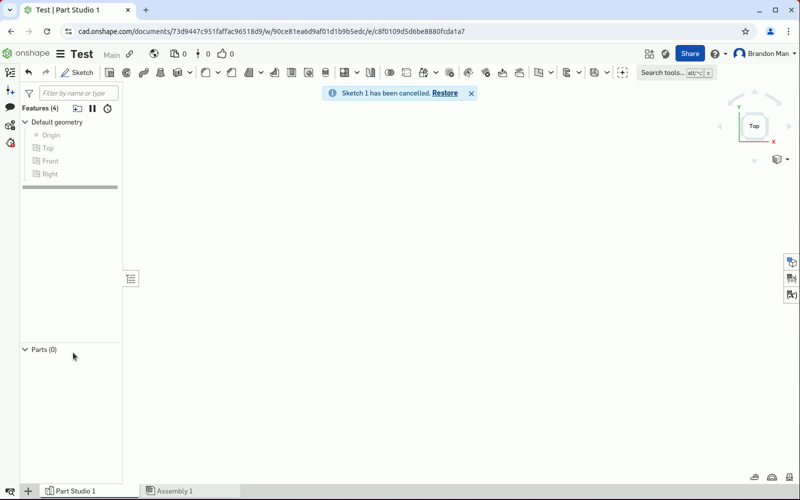
key(shift+p)
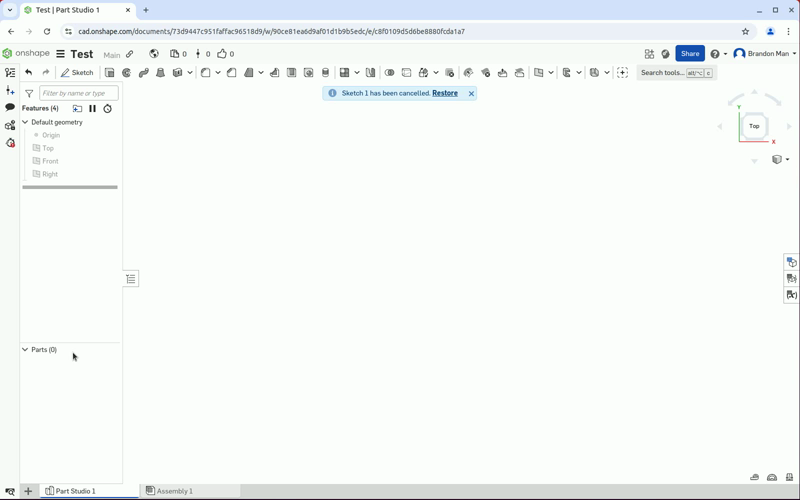
key(space)
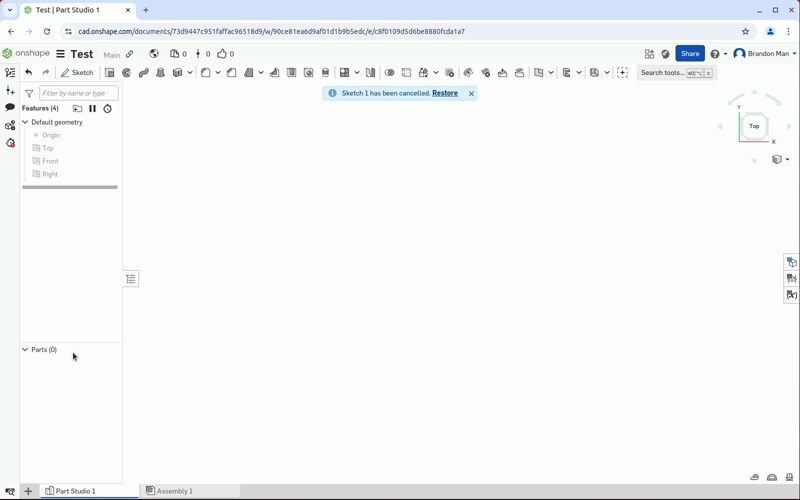
key_down(shift)
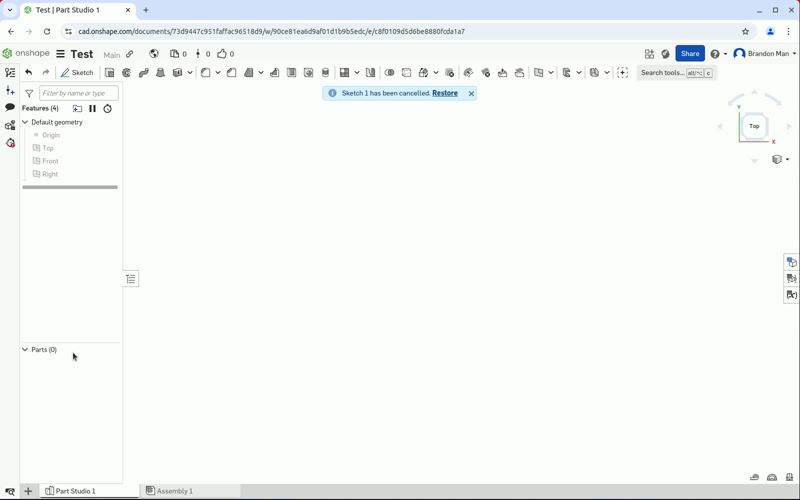
key(up)
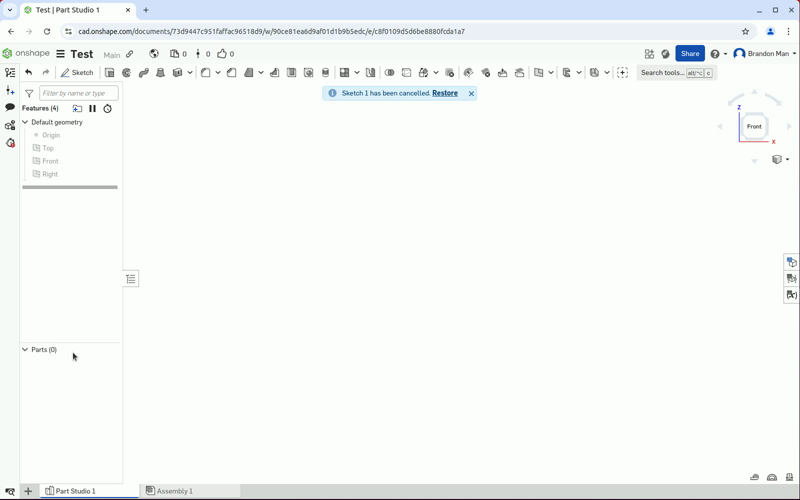
key_up(shift)
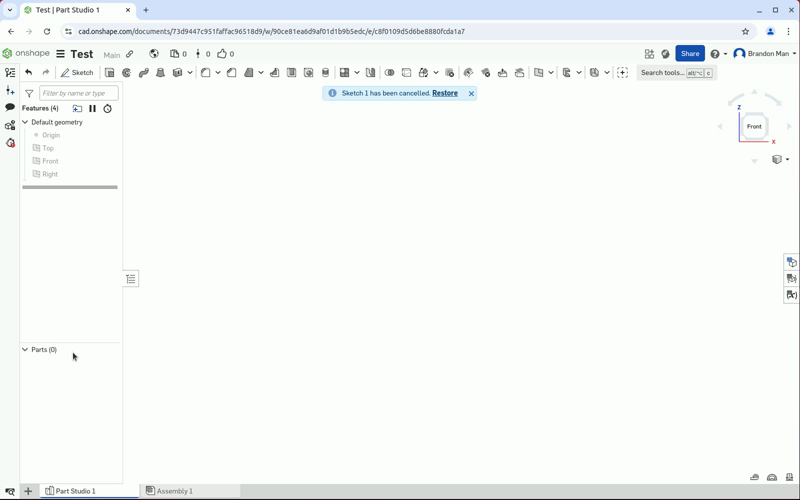
mouse_move(73, 352)
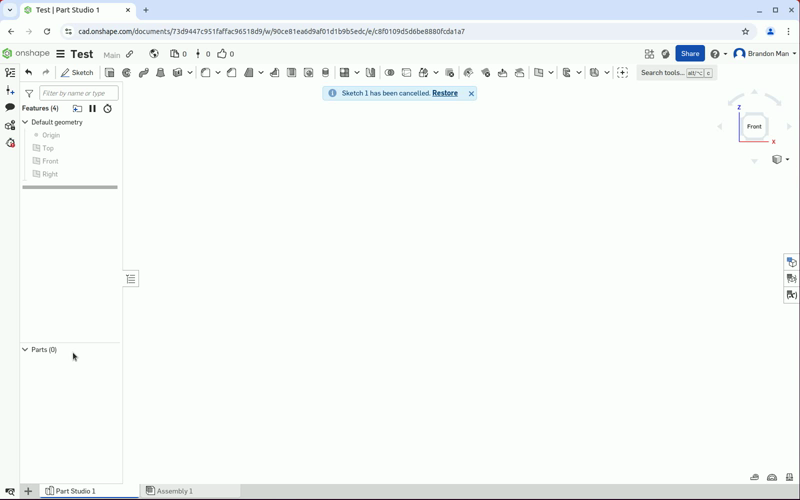
key(shift+y)
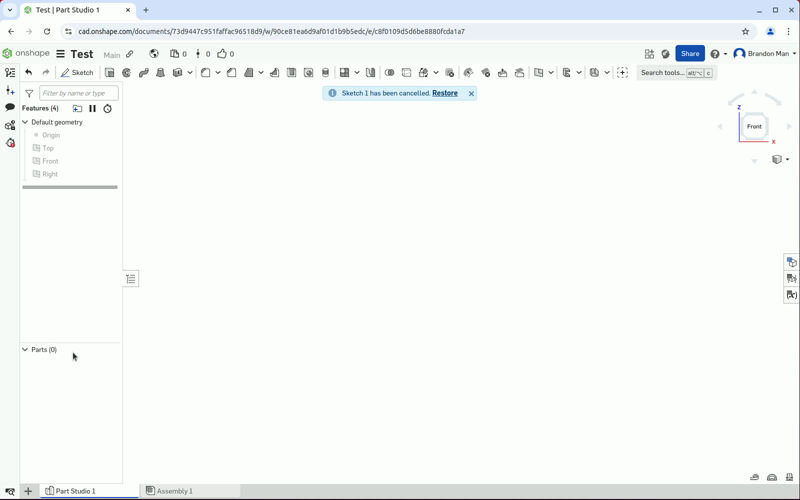
key(shift+s)
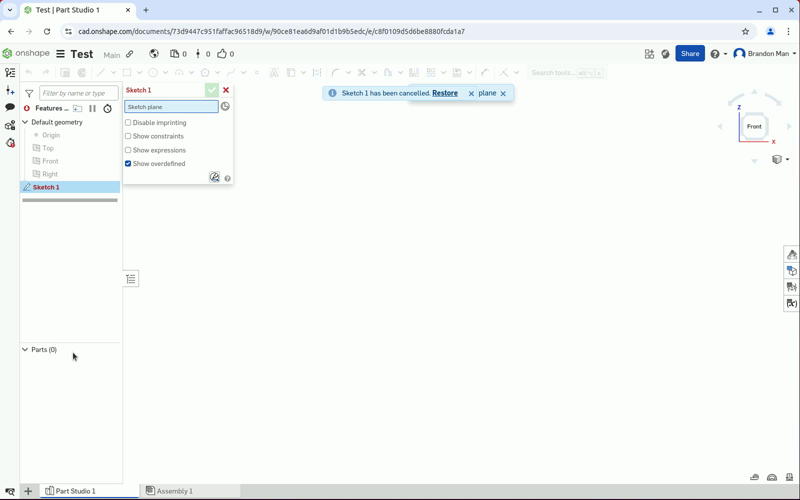
mouse_move(73, 163)
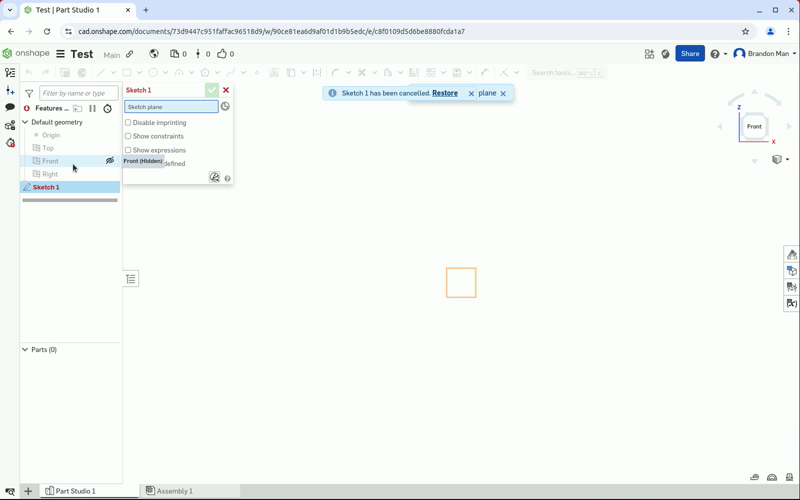
click(73, 163)
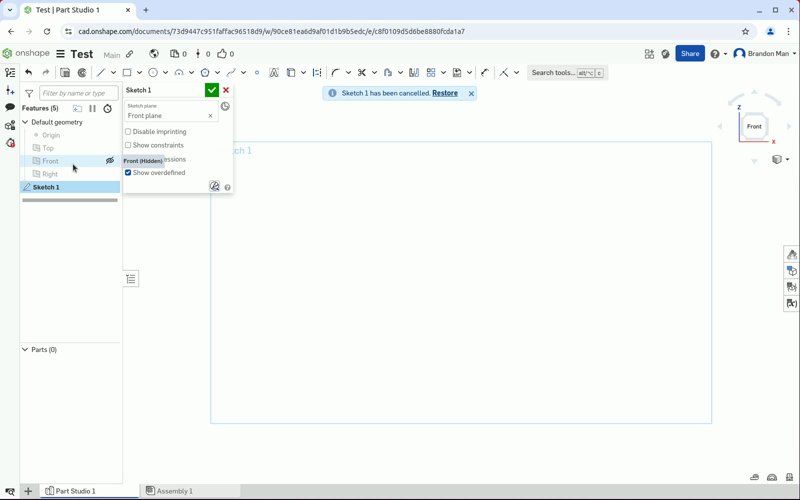
mouse_move(73, 352)
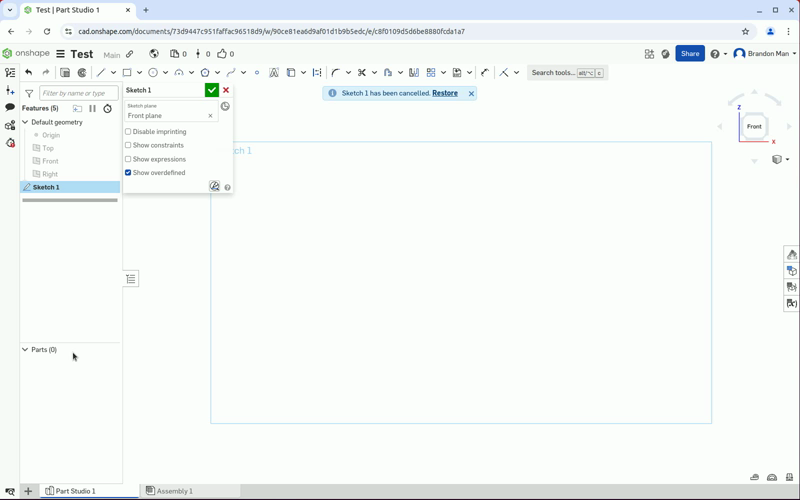
key(y)
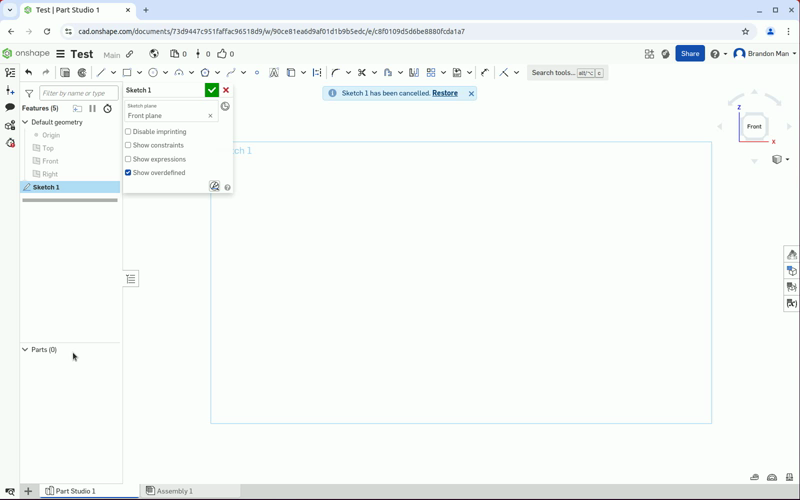
key(a)
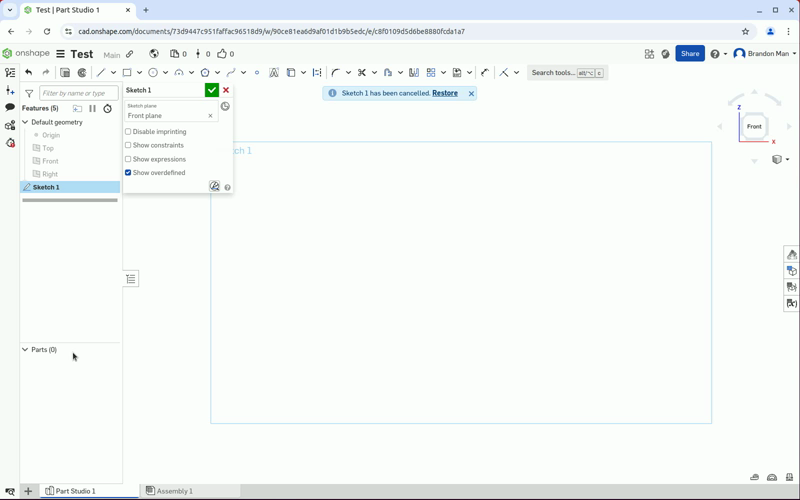
key_down(shift)
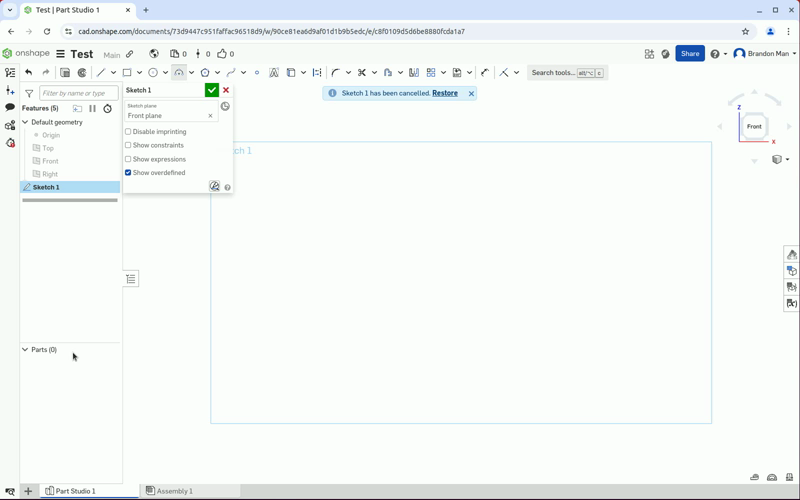
mouse_move(348, 313)
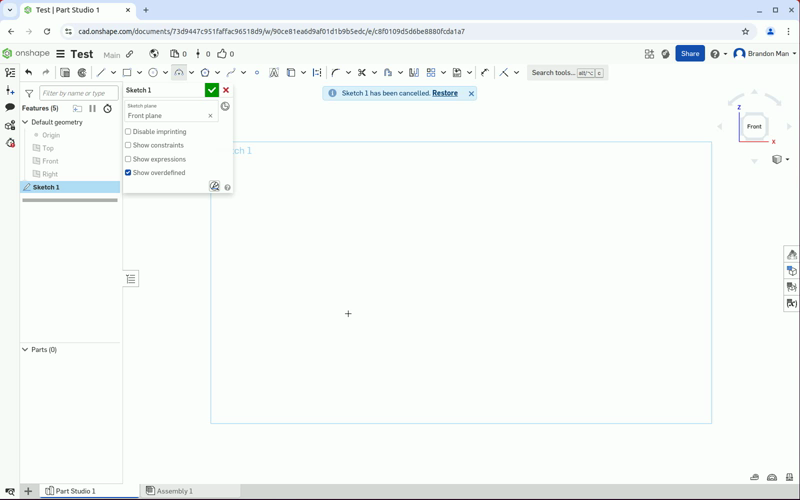
click(348, 313)
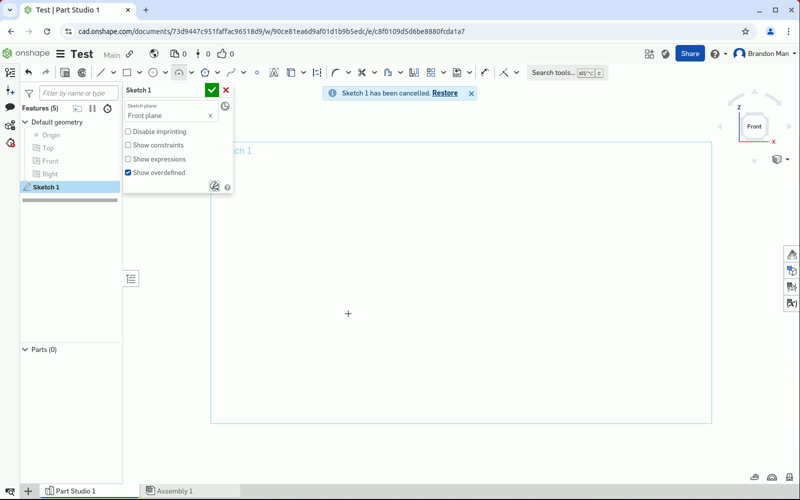
key_up(shift)
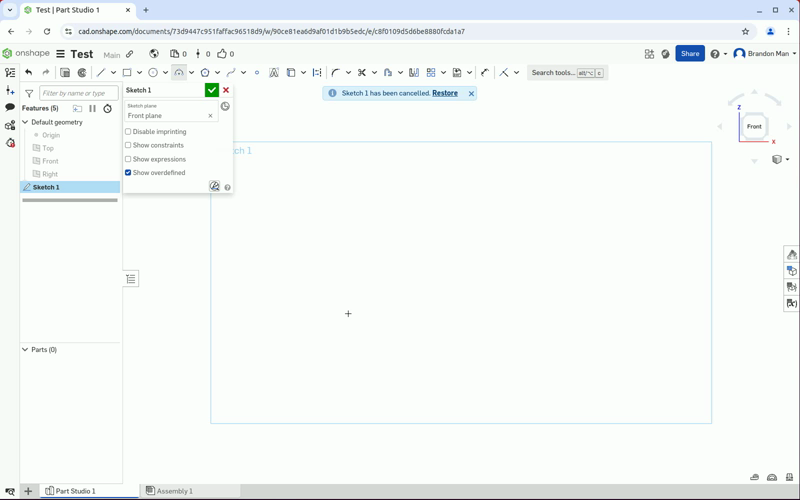
key_down(shift)
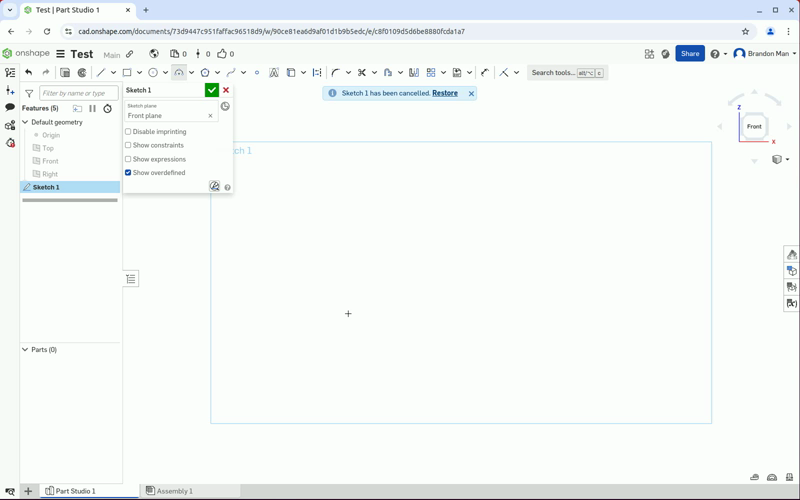
mouse_move(364, 329)
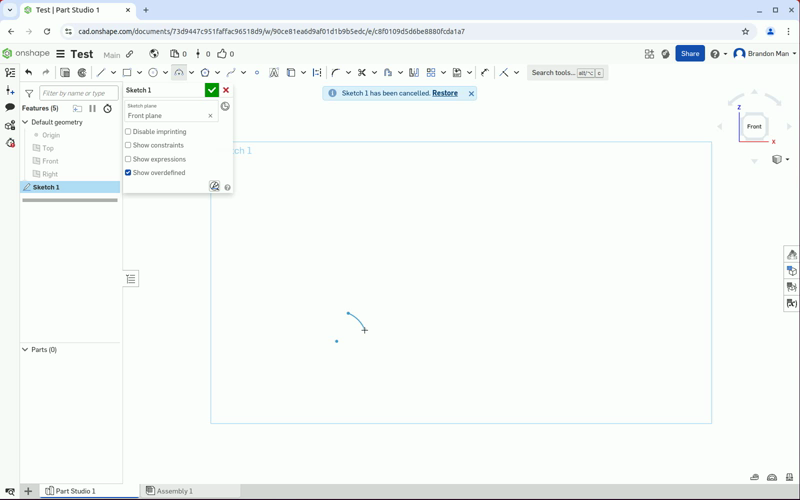
click(364, 329)
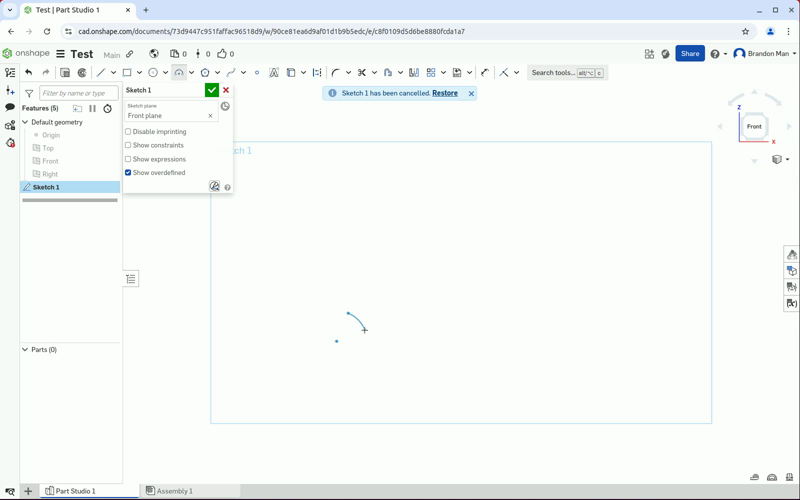
mouse_move(353, 324)
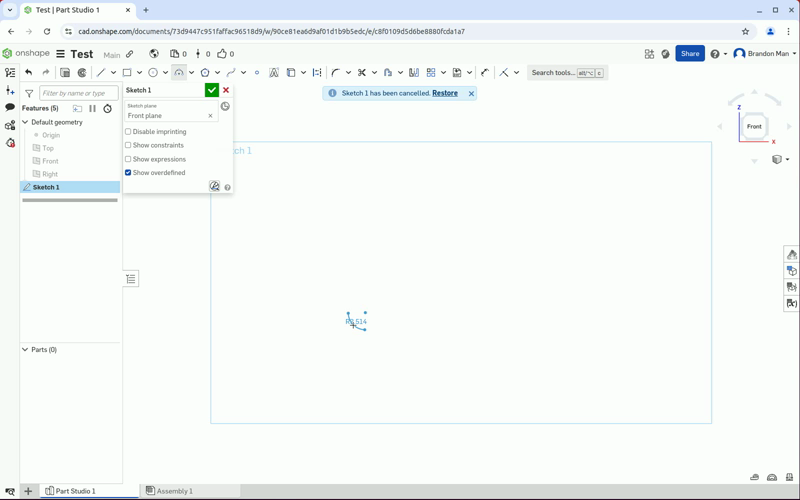
click(353, 324)
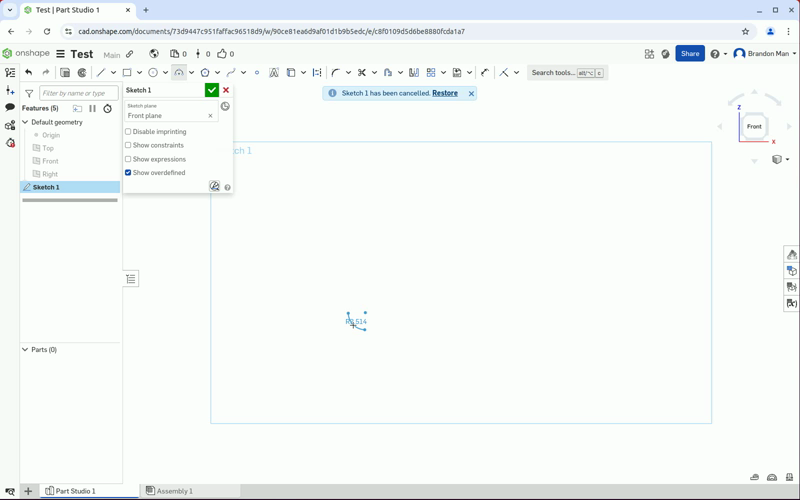
key_up(shift)
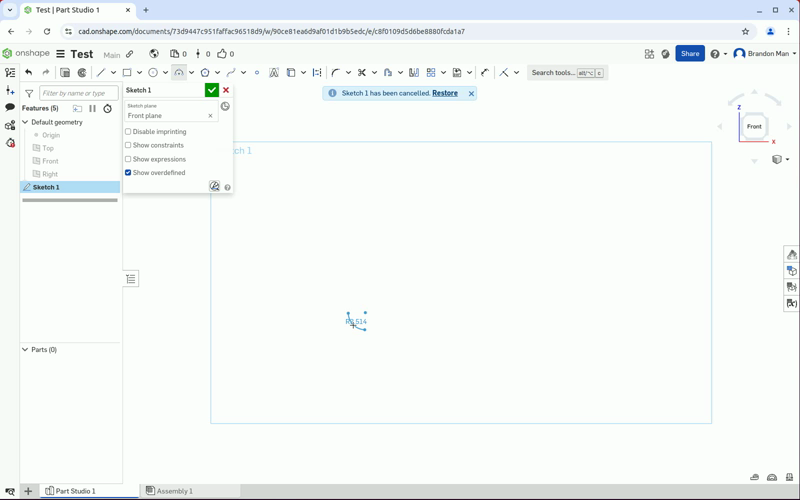
key(esc)
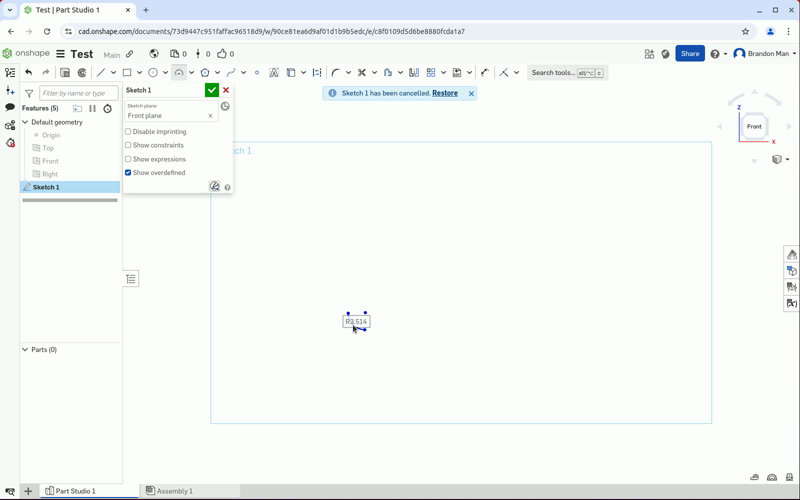
key(l)
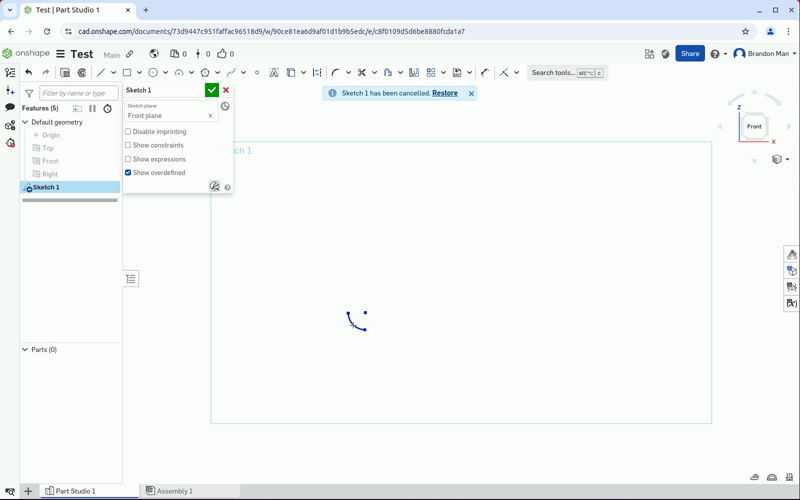
mouse_move(364, 329)
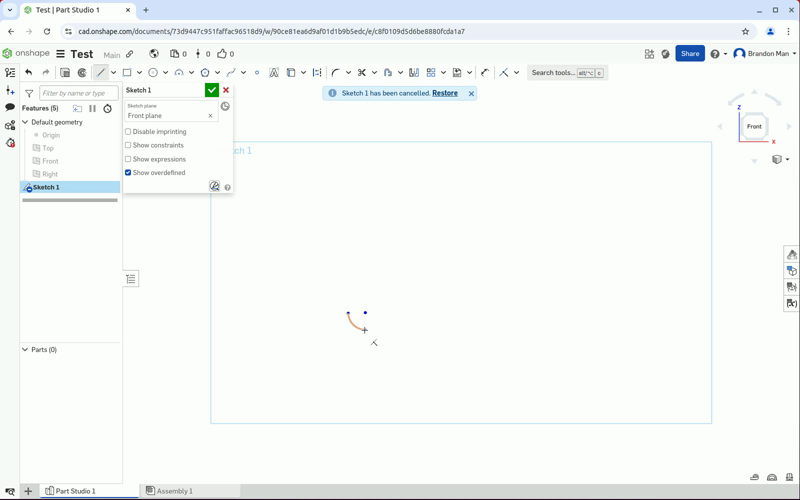
click(364, 329)
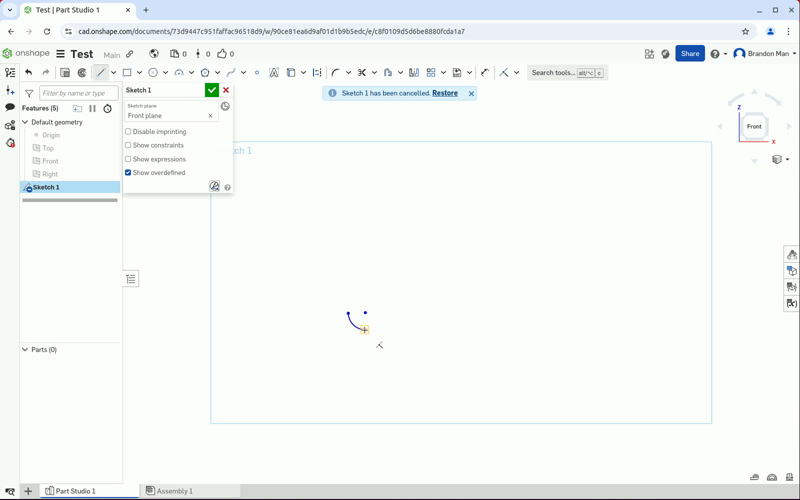
key_down(shift)
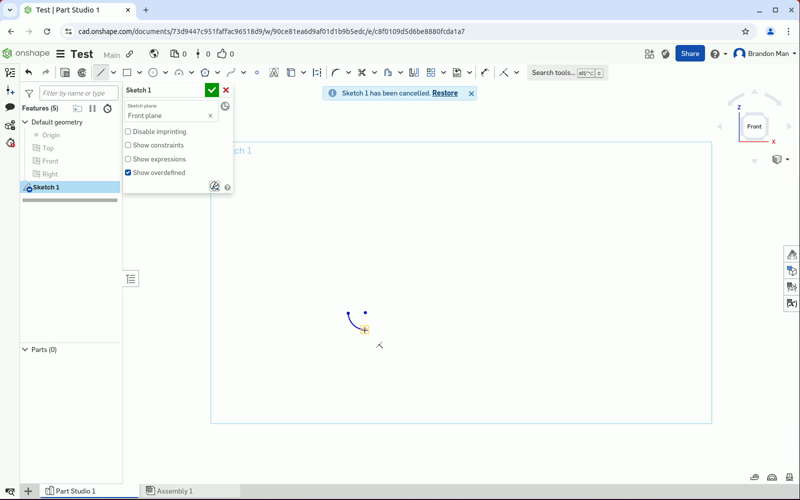
mouse_move(555, 329)
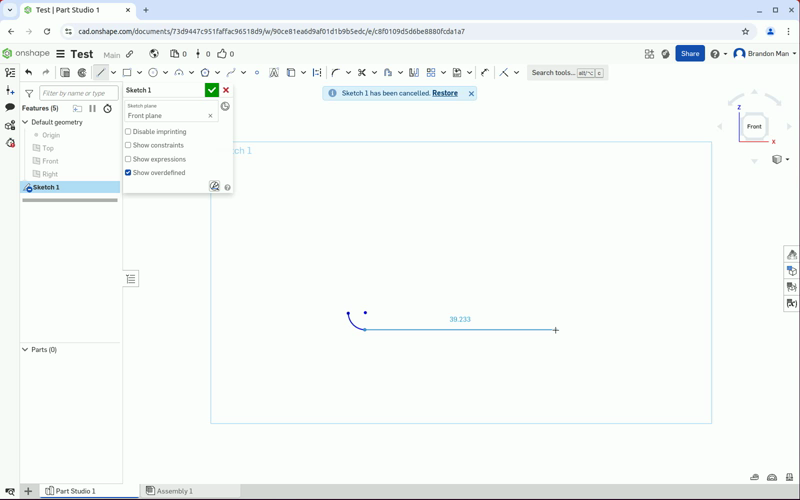
click(555, 329)
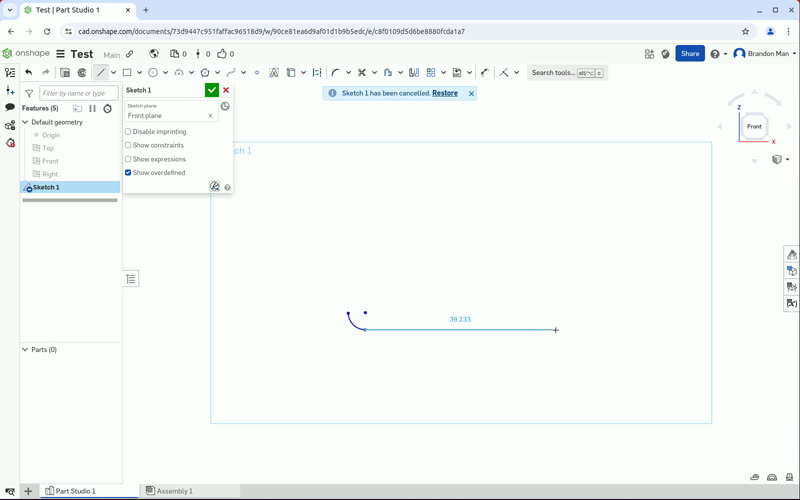
key_up(shift)
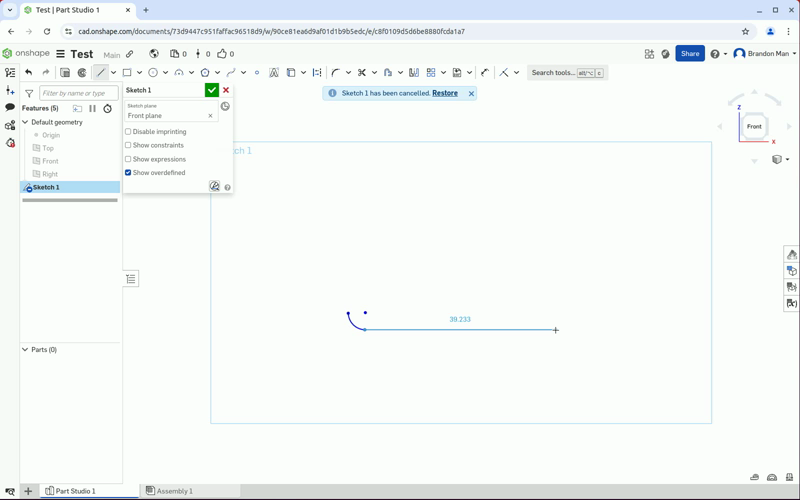
key(esc)
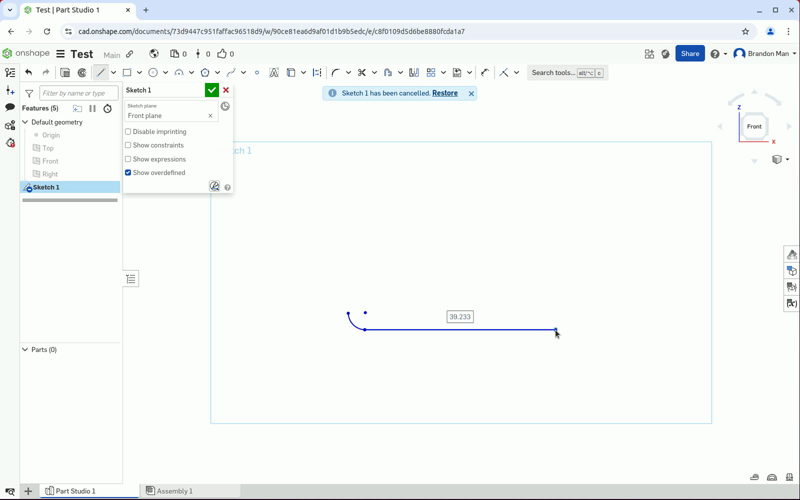
key(a)
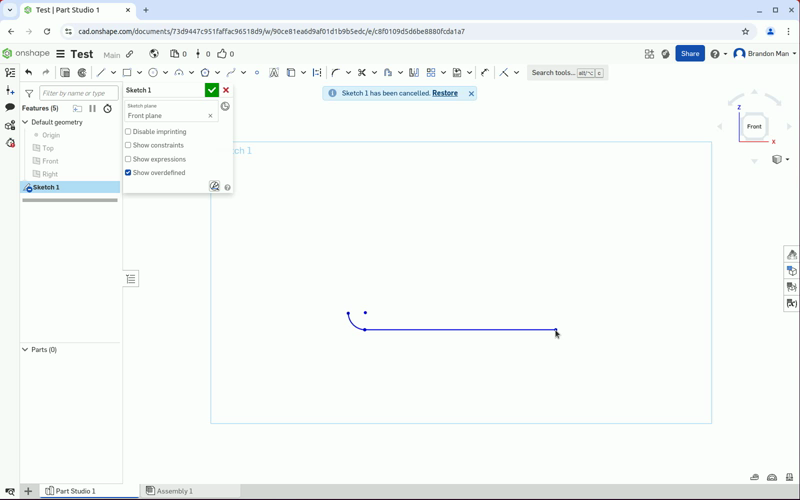
mouse_move(555, 329)
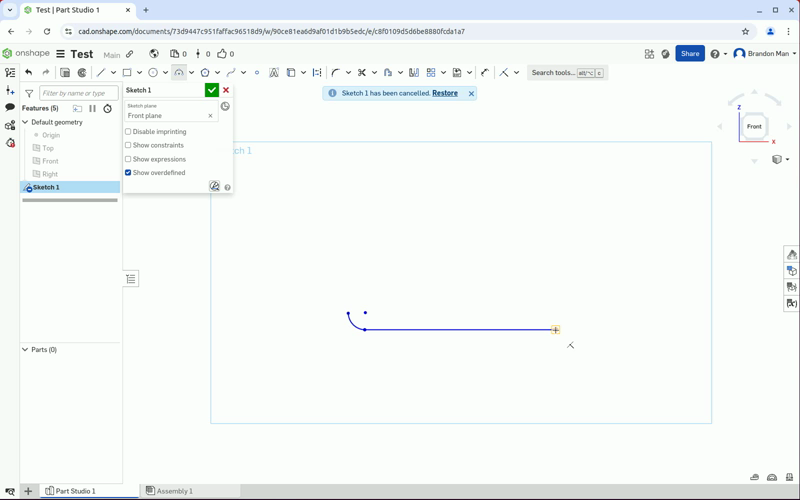
click(555, 329)
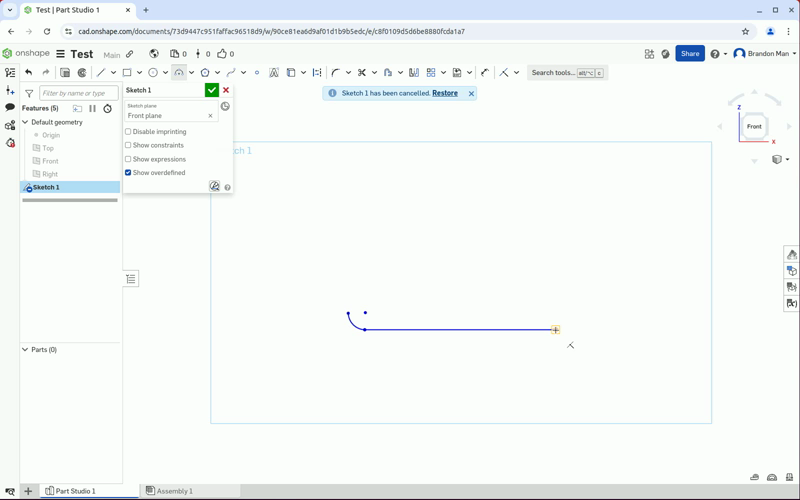
key_down(shift)
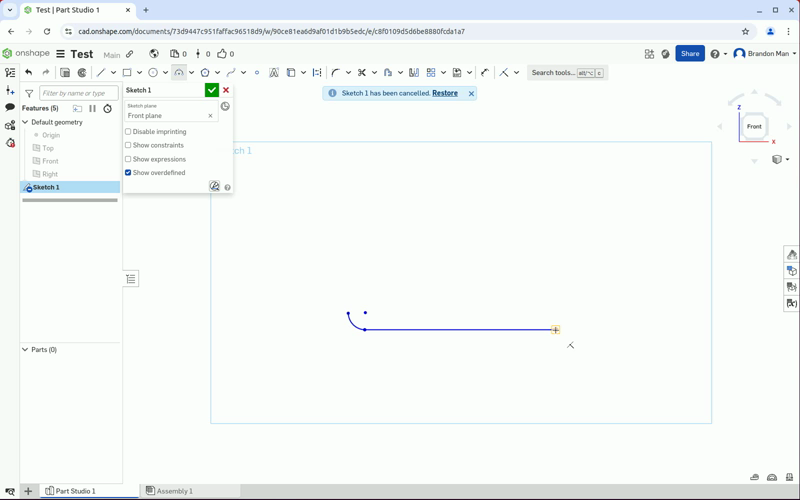
mouse_move(572, 313)
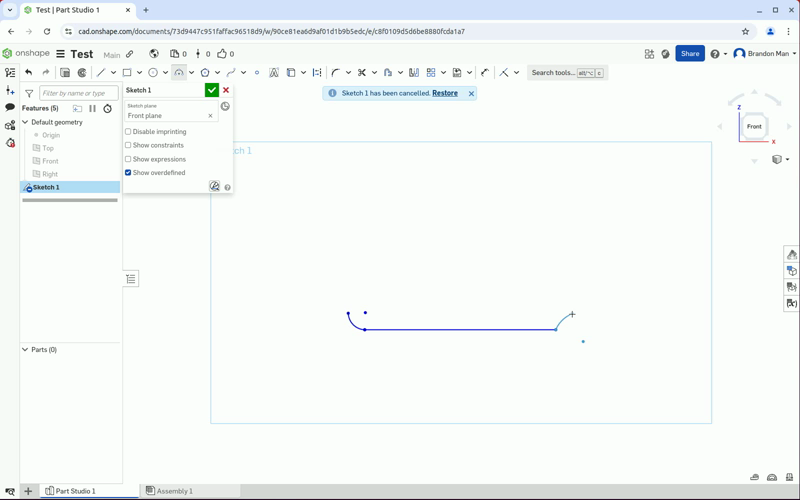
click(572, 313)
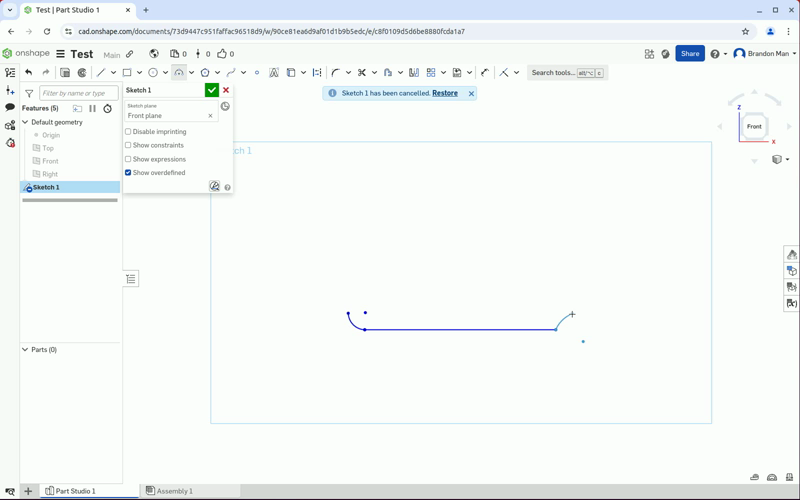
mouse_move(567, 324)
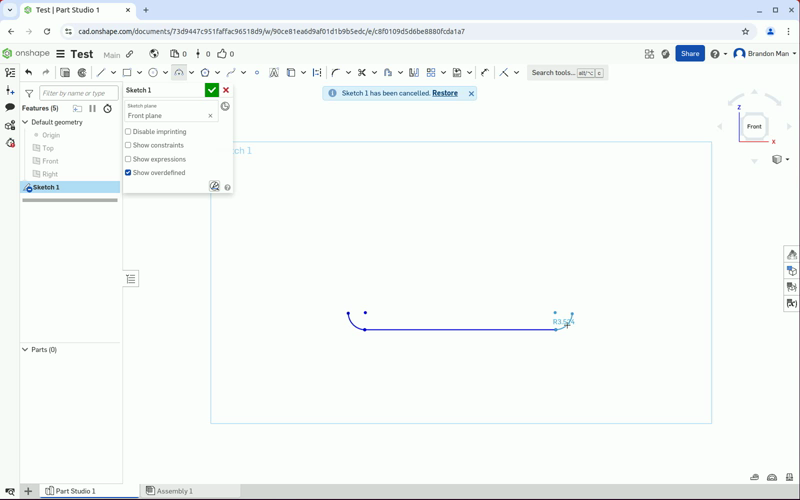
click(567, 324)
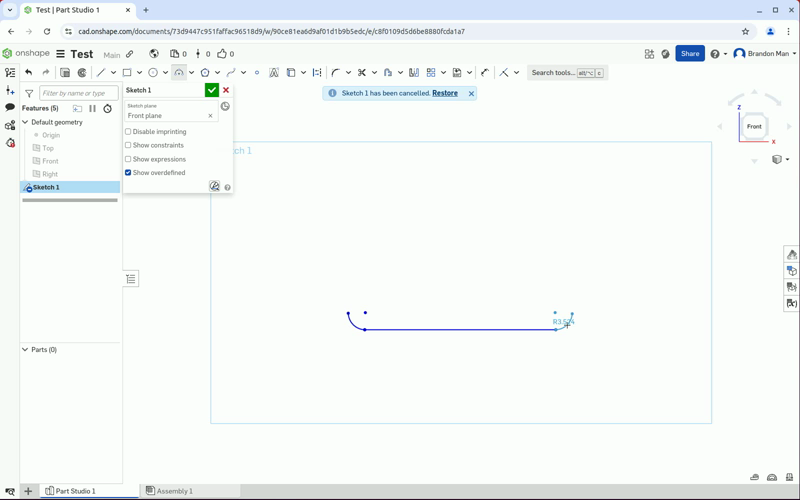
key_up(shift)
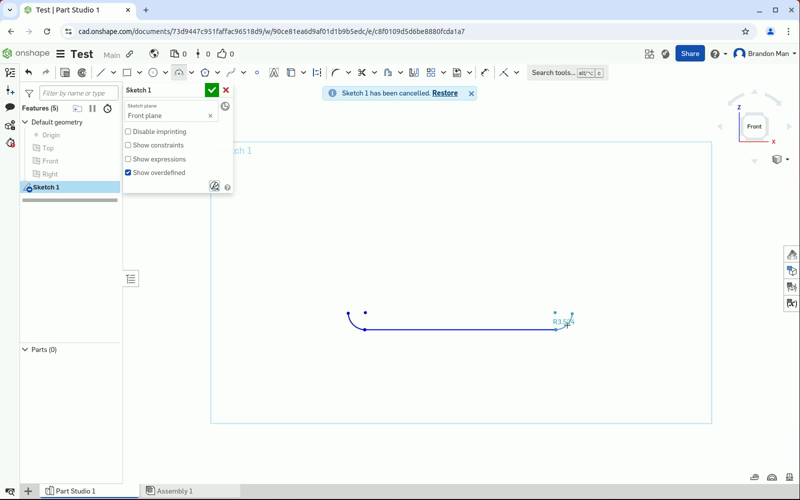
key(esc)
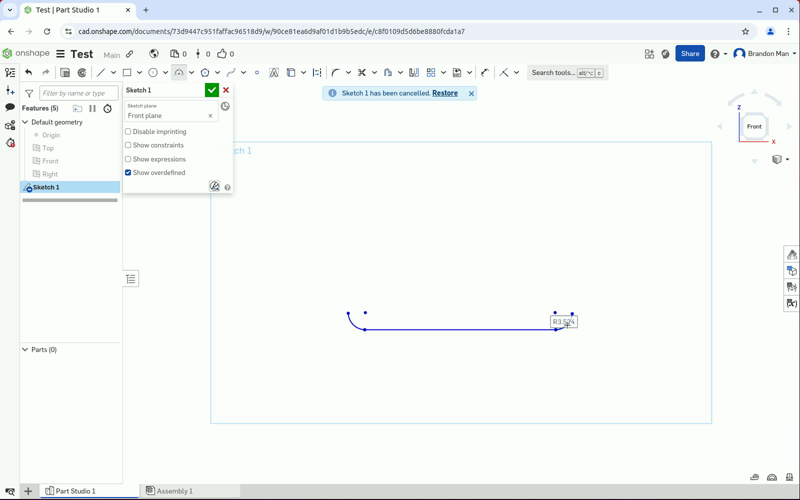
key(l)
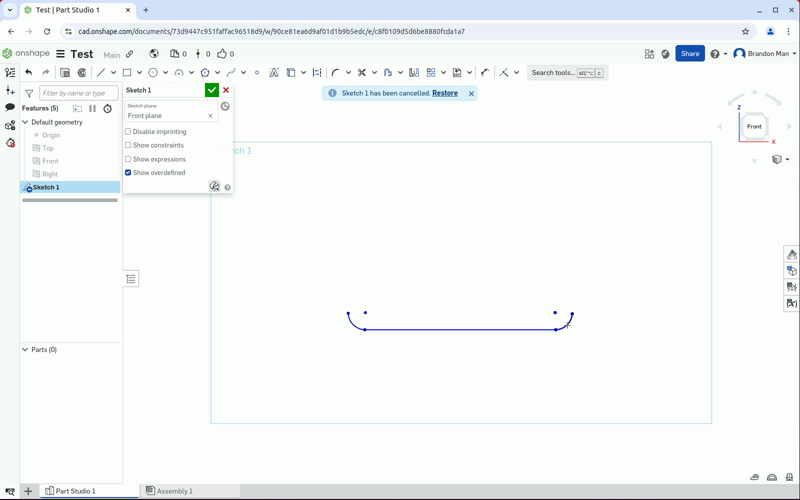
mouse_move(572, 313)
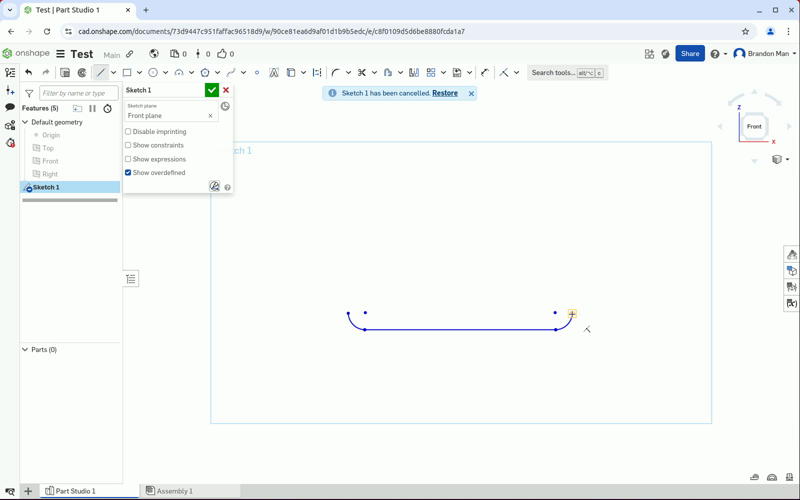
click(572, 313)
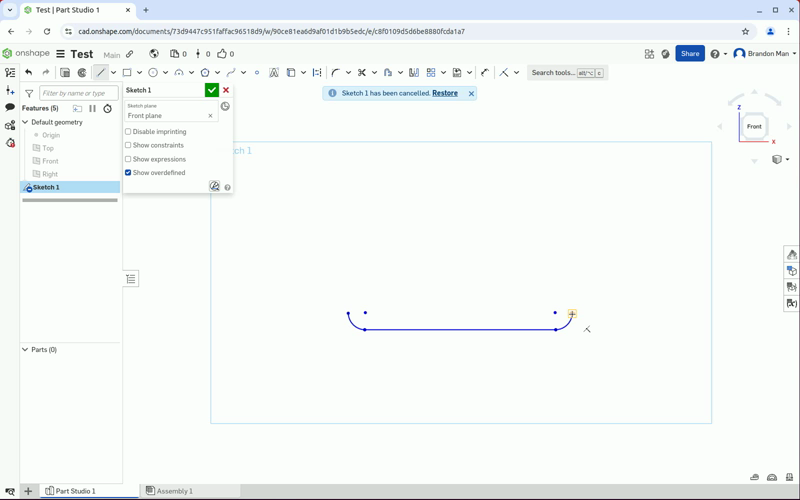
key_down(shift)
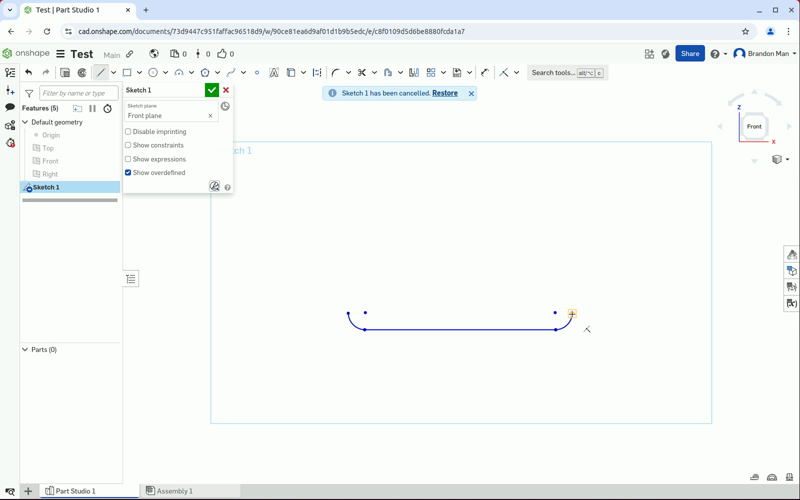
mouse_move(589, 313)
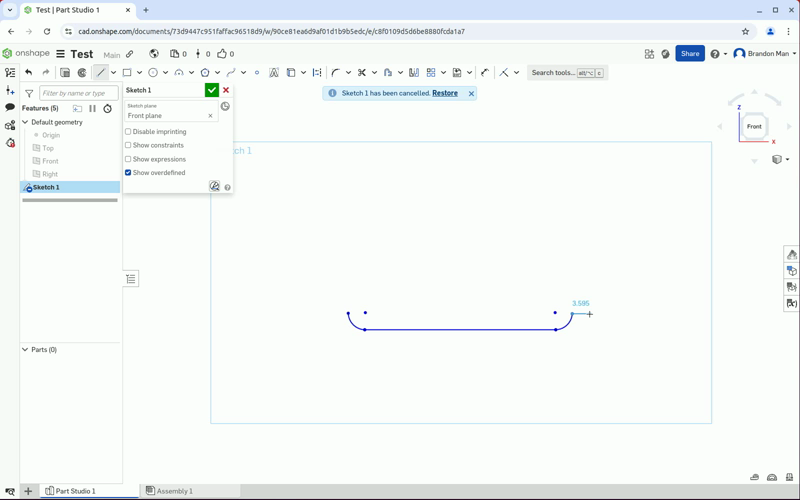
mouse_move(572, 254)
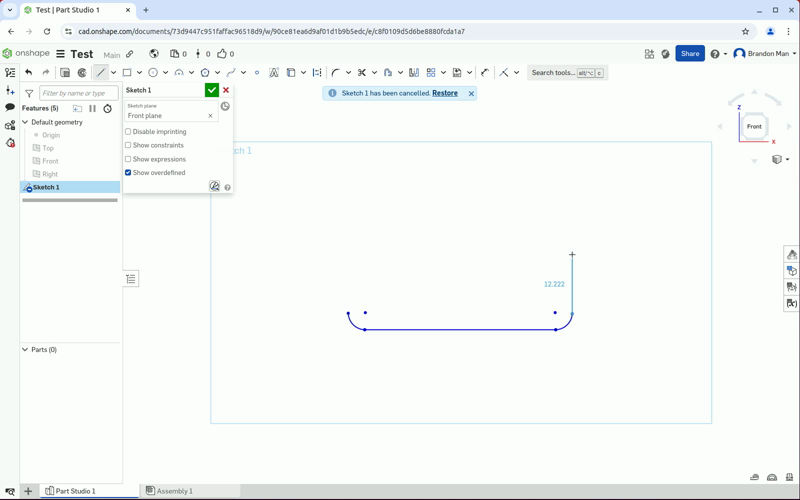
click(572, 254)
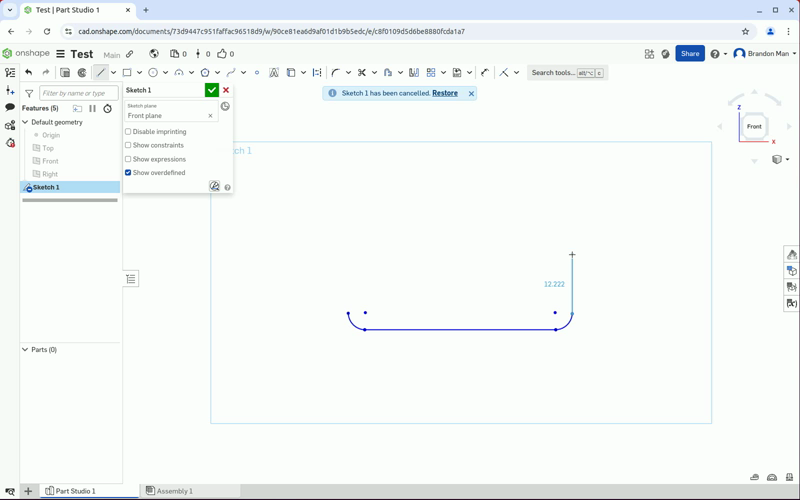
key_up(shift)
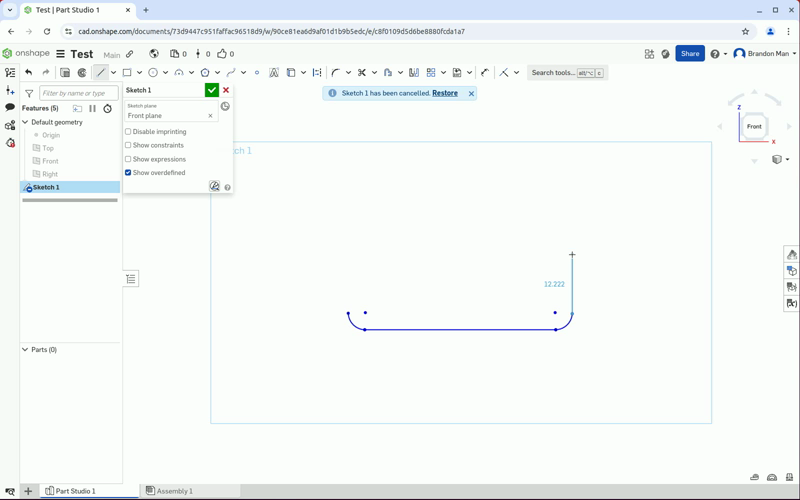
key(esc)
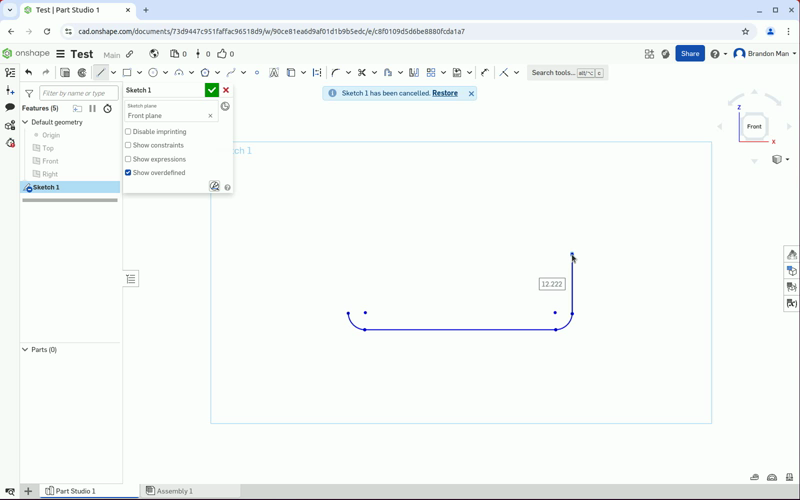
key(a)
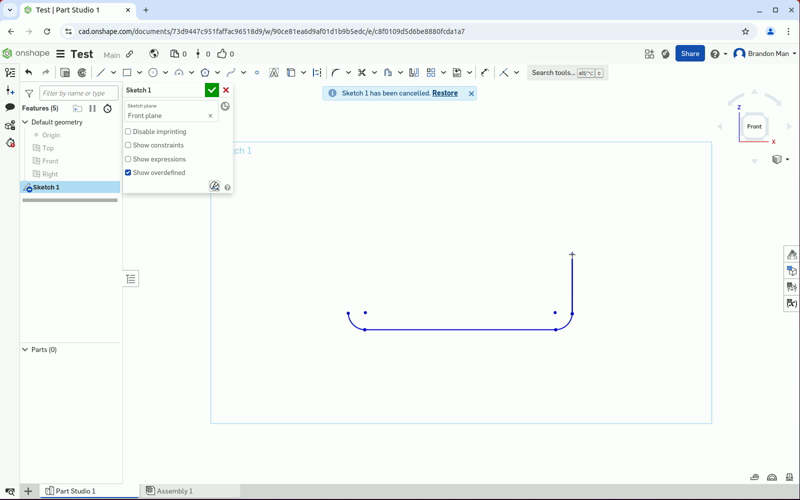
mouse_move(572, 254)
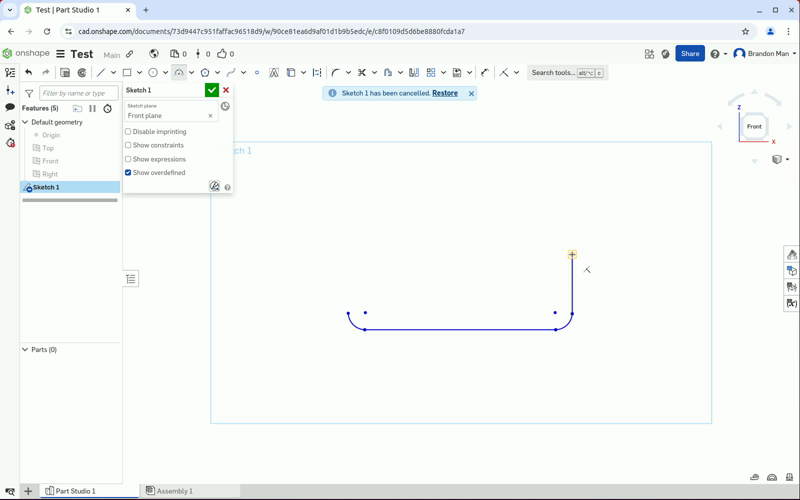
click(572, 254)
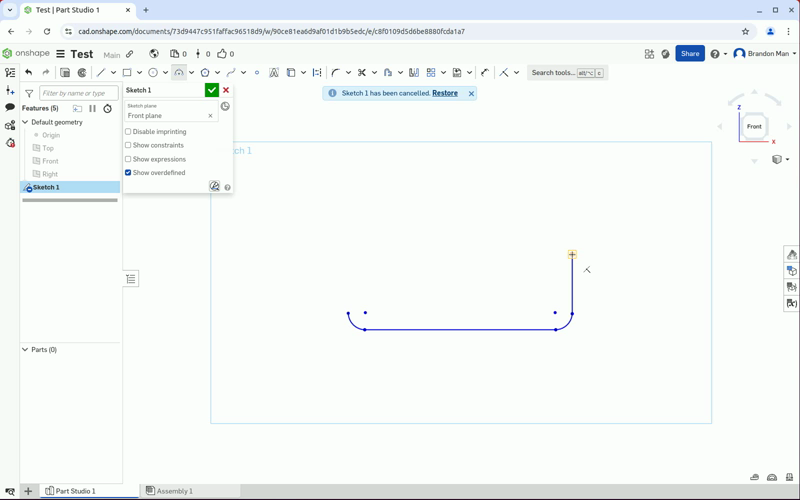
key_down(shift)
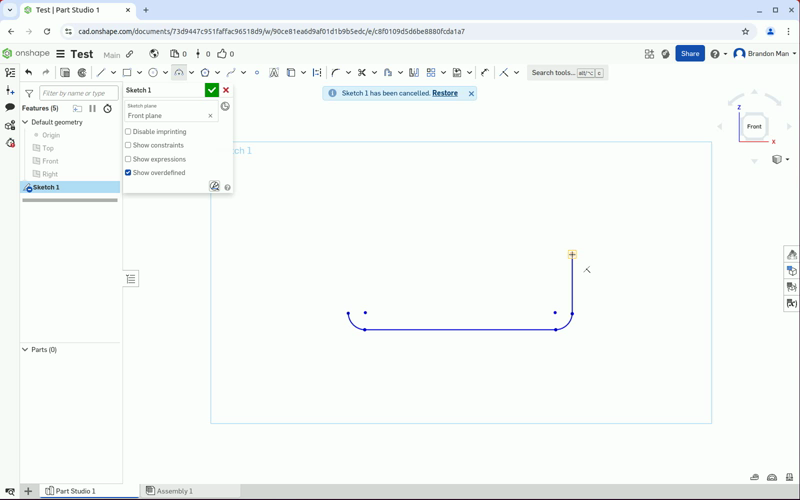
mouse_move(555, 235)
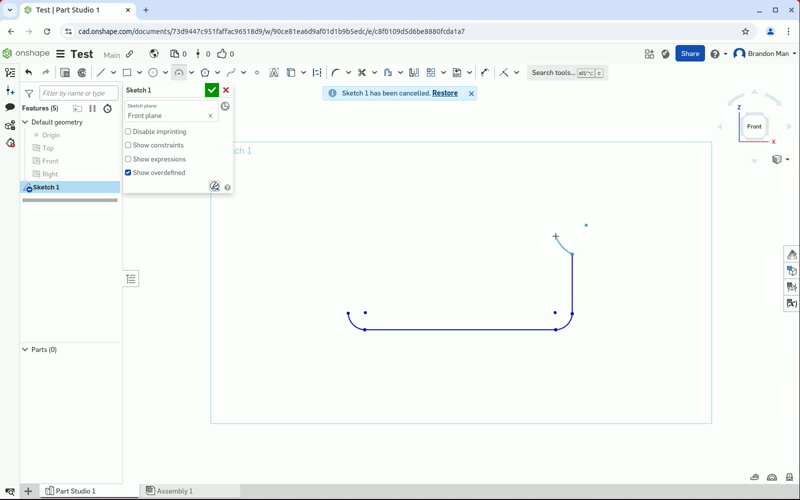
click(555, 235)
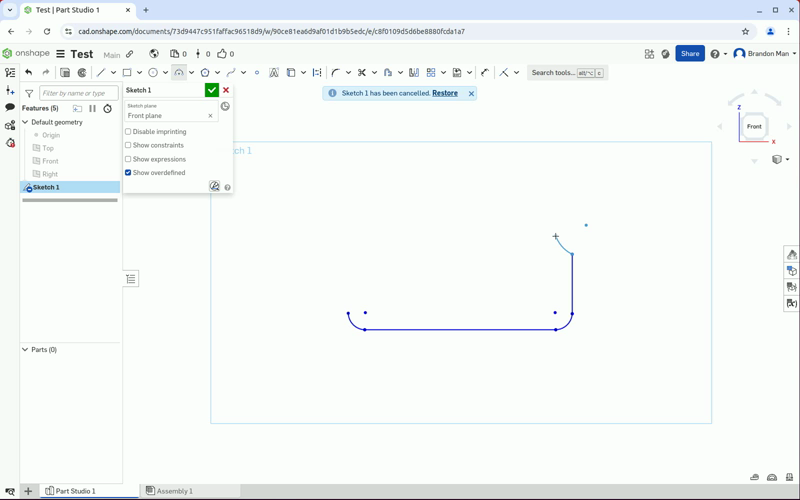
mouse_move(567, 241)
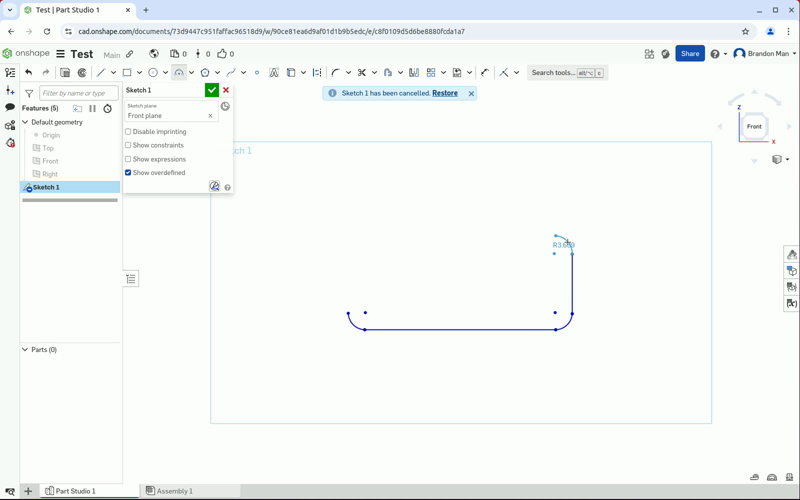
click(567, 241)
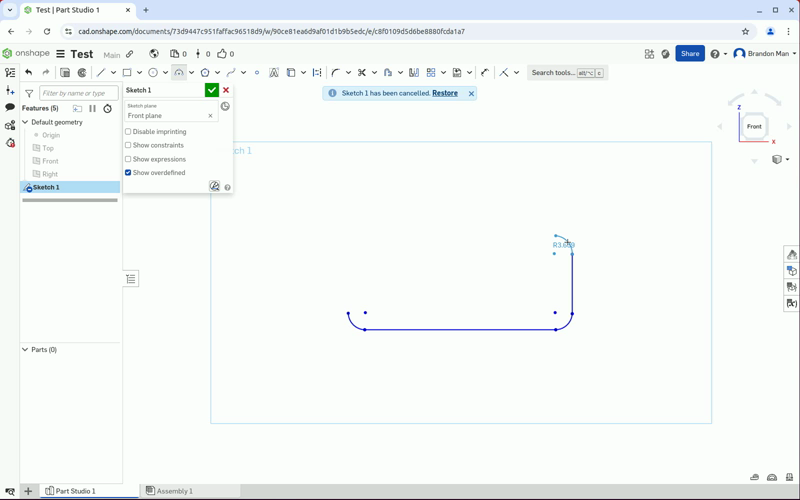
key_up(shift)
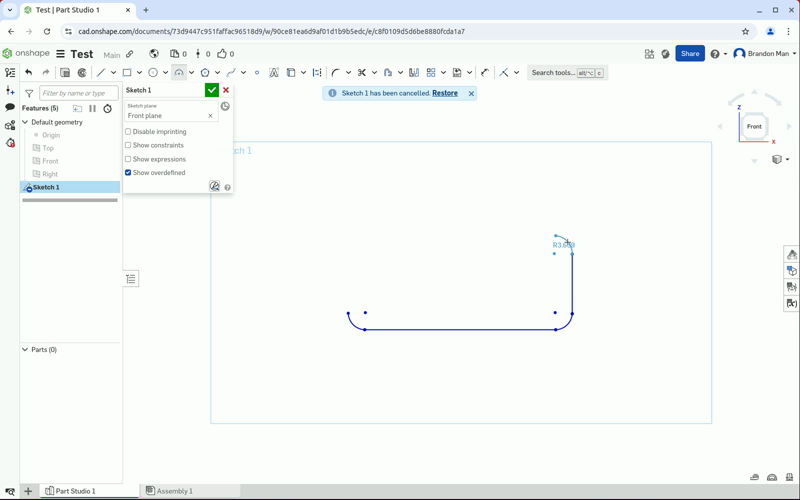
key(esc)
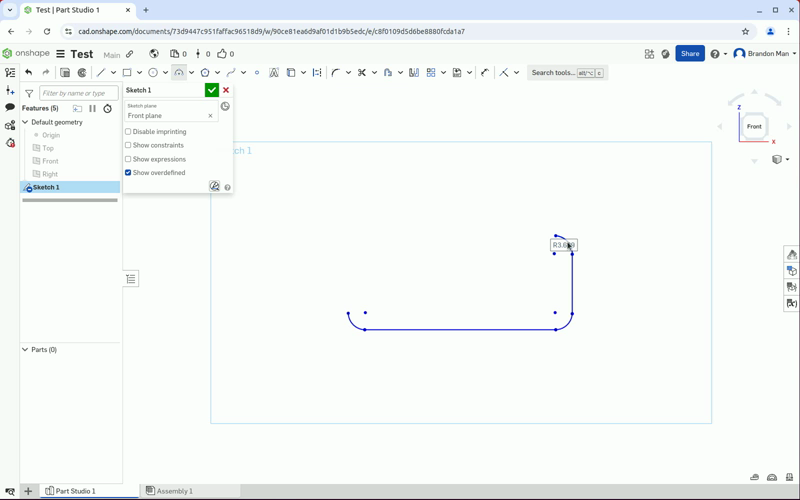
key(l)
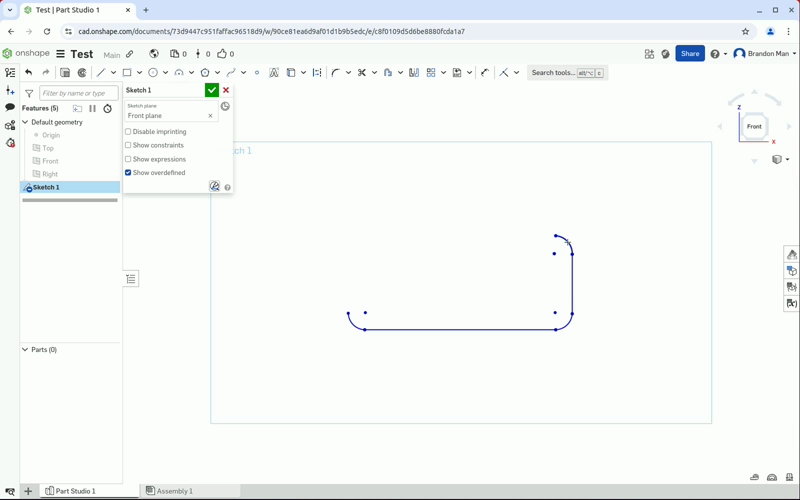
mouse_move(555, 235)
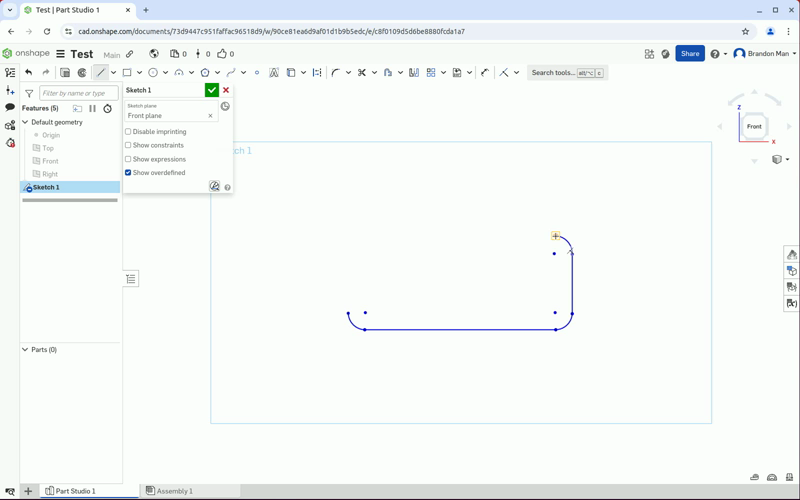
click(555, 235)
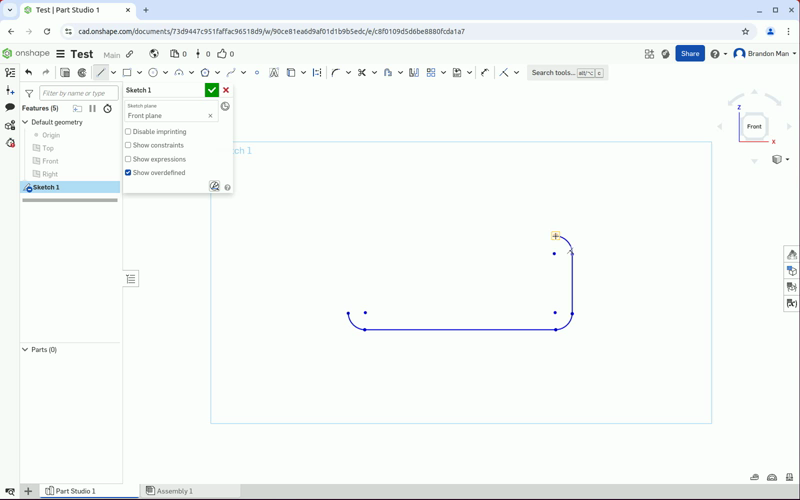
key_down(shift)
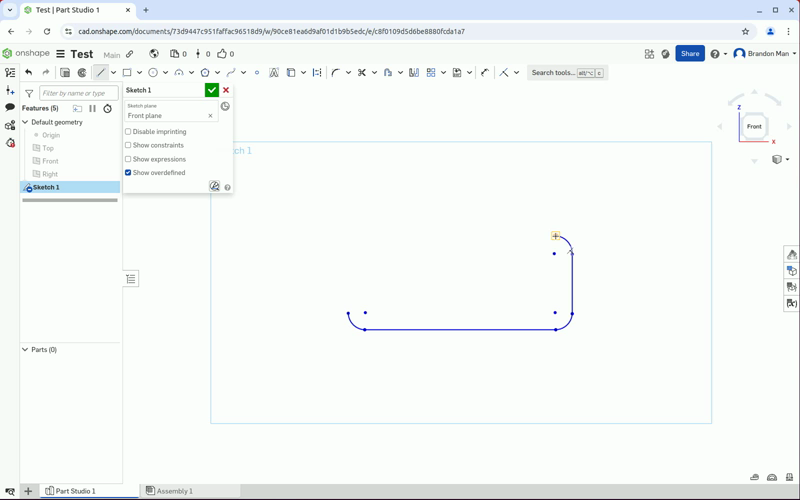
mouse_move(364, 235)
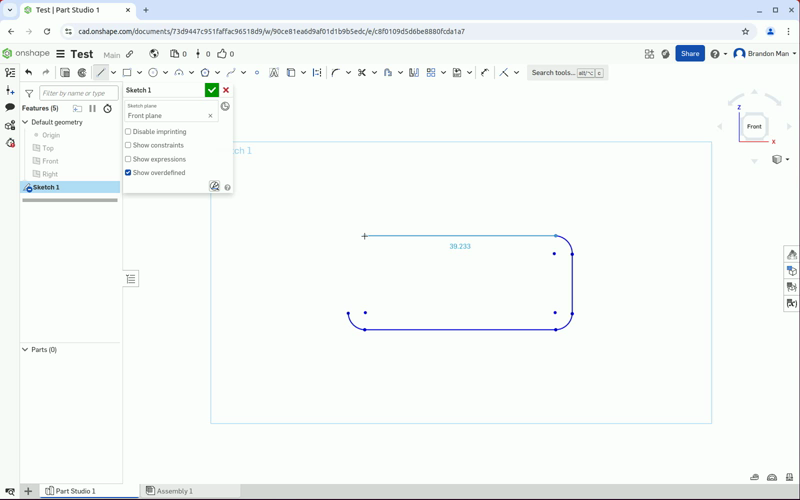
click(364, 235)
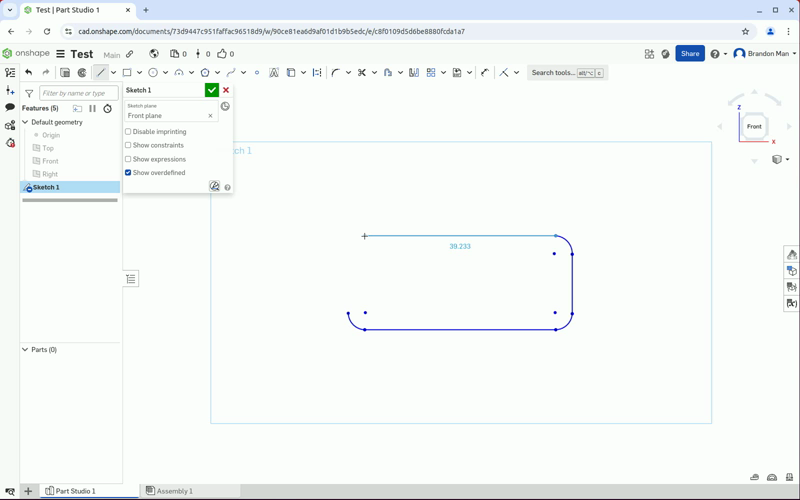
key_up(shift)
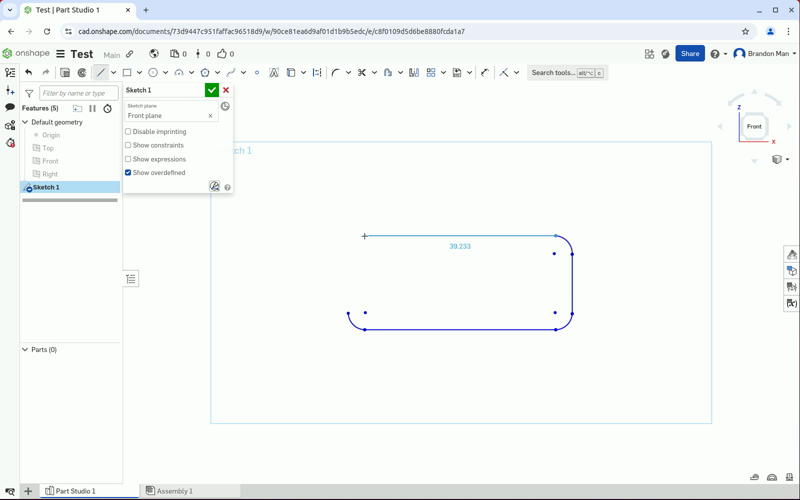
key(esc)
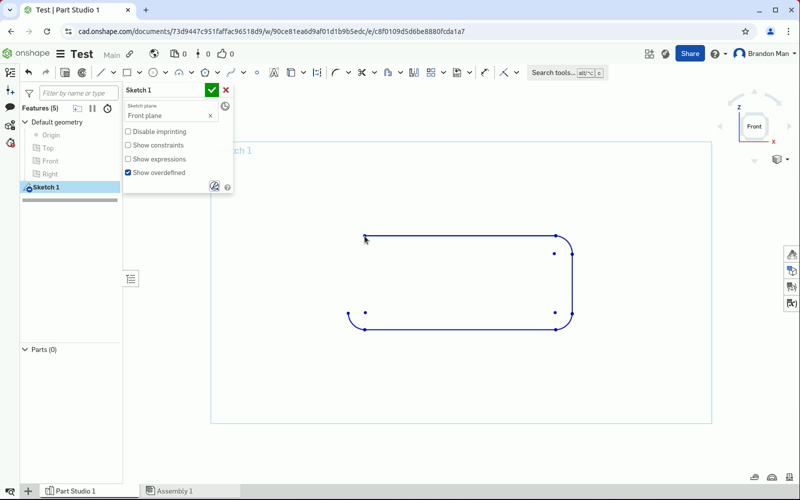
key(a)
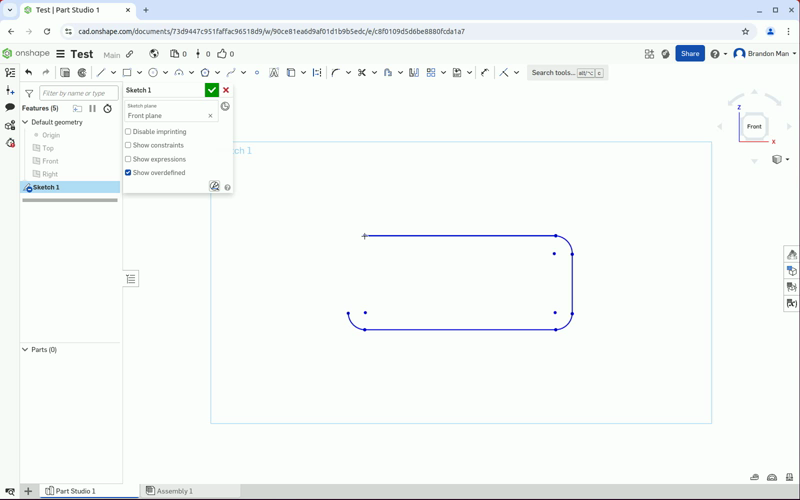
mouse_move(364, 235)
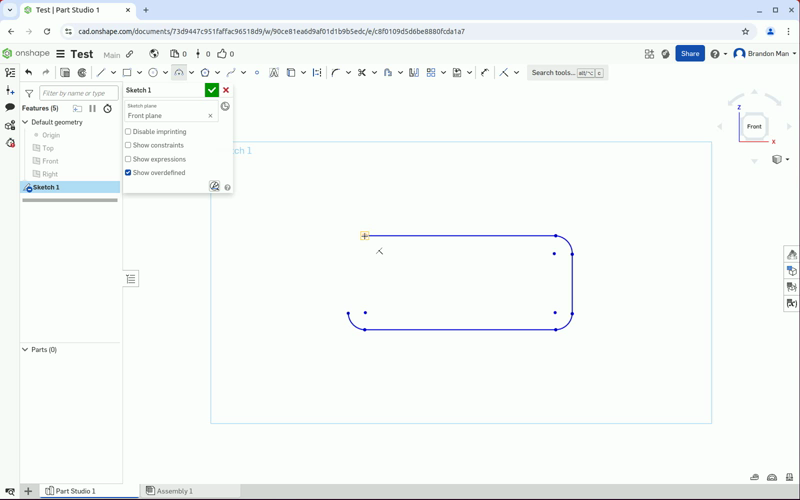
click(364, 235)
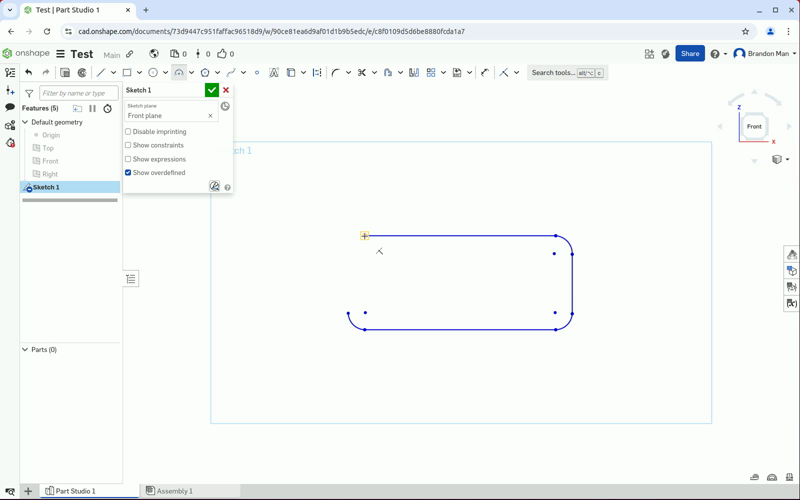
key_down(shift)
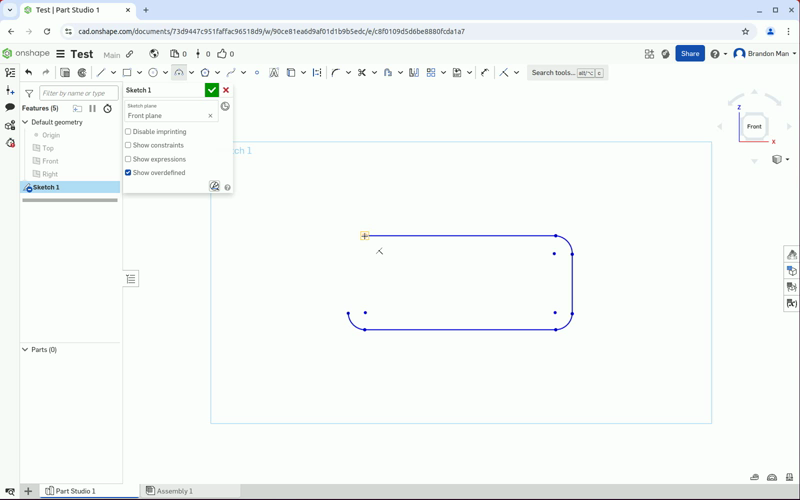
mouse_move(348, 254)
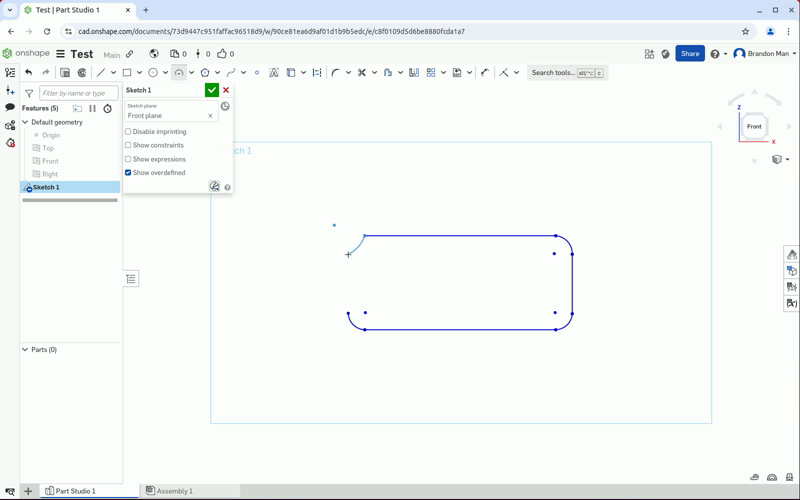
click(348, 254)
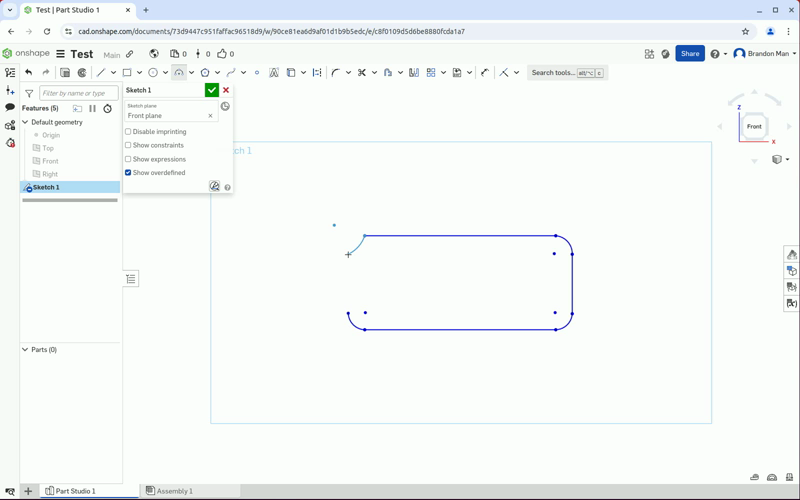
mouse_move(352, 241)
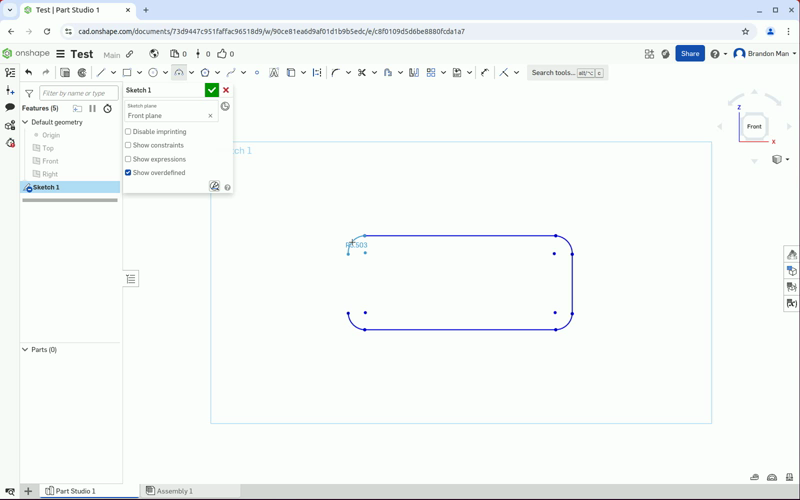
click(352, 241)
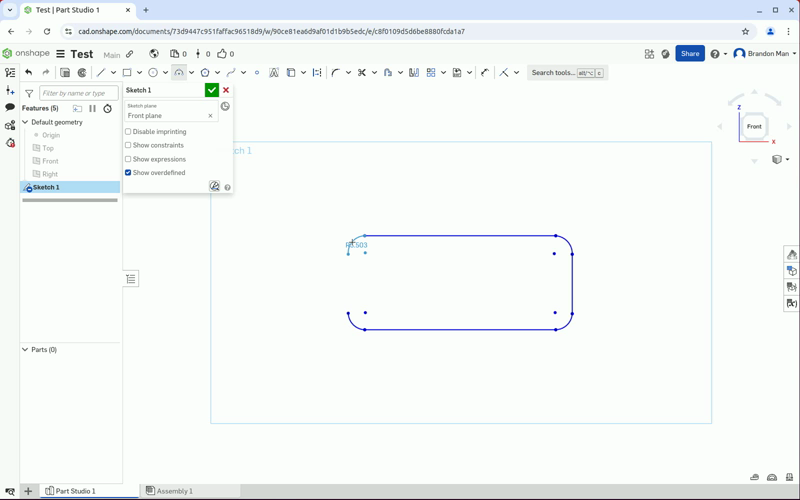
key_up(shift)
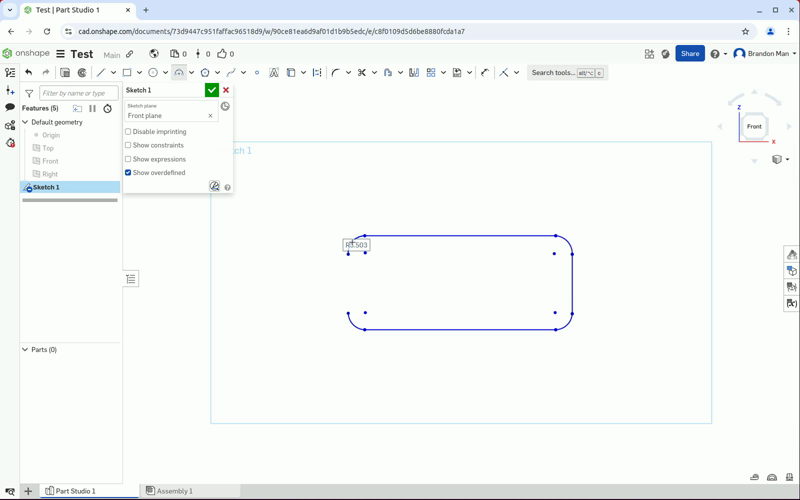
key(esc)
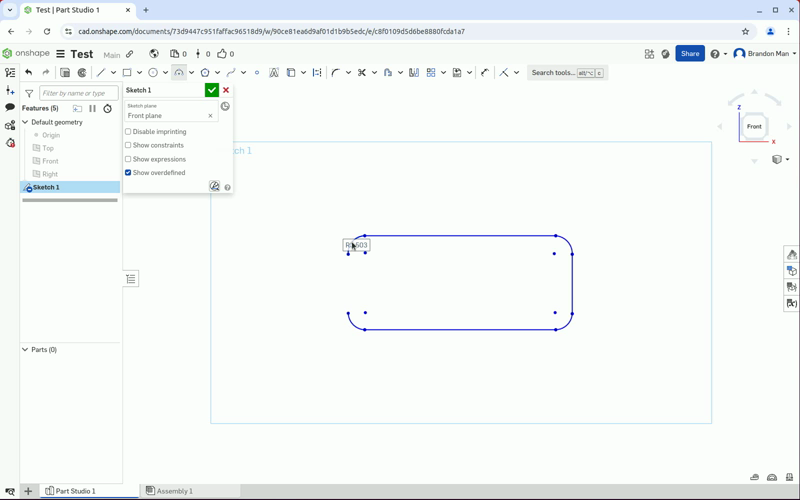
key(l)
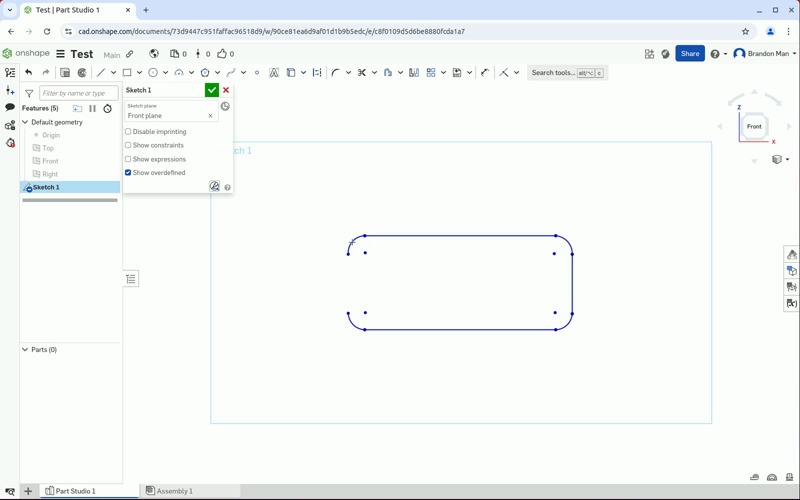
mouse_move(348, 254)
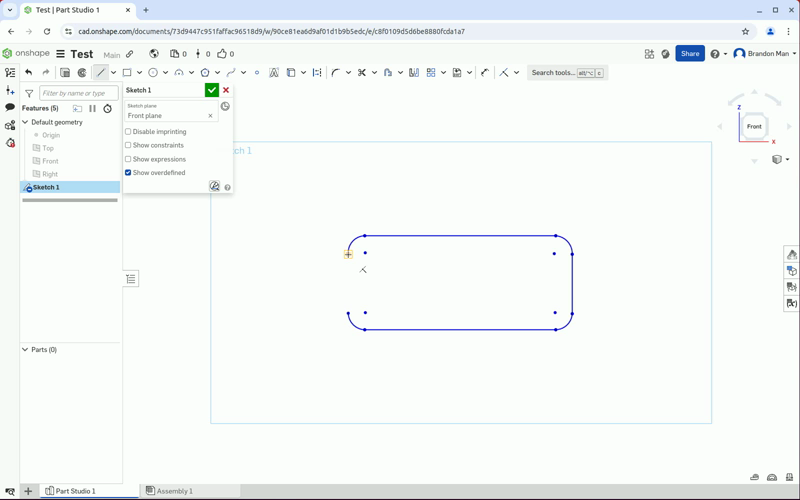
click(348, 254)
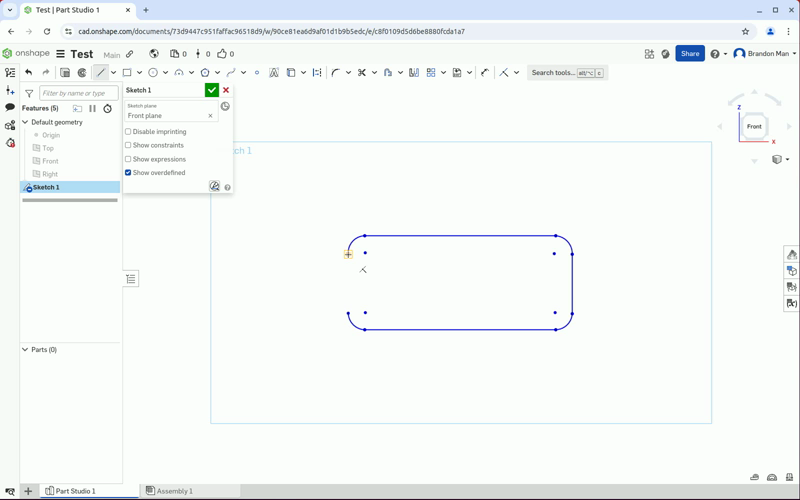
mouse_move(378, 254)
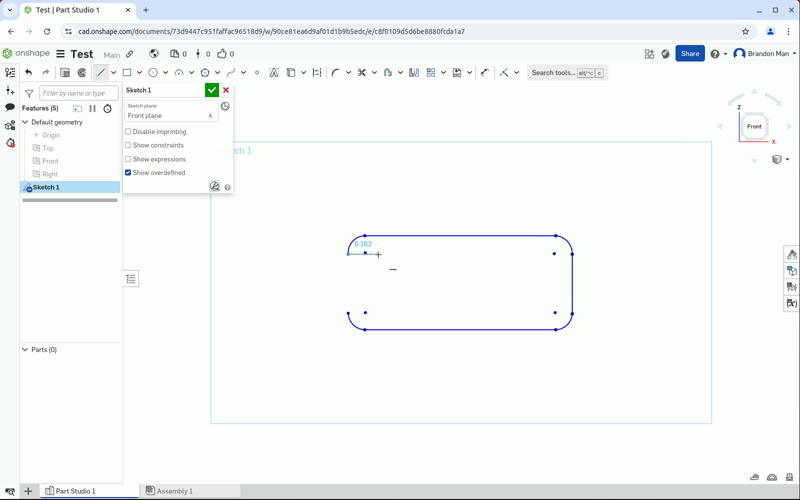
key_down(shift)
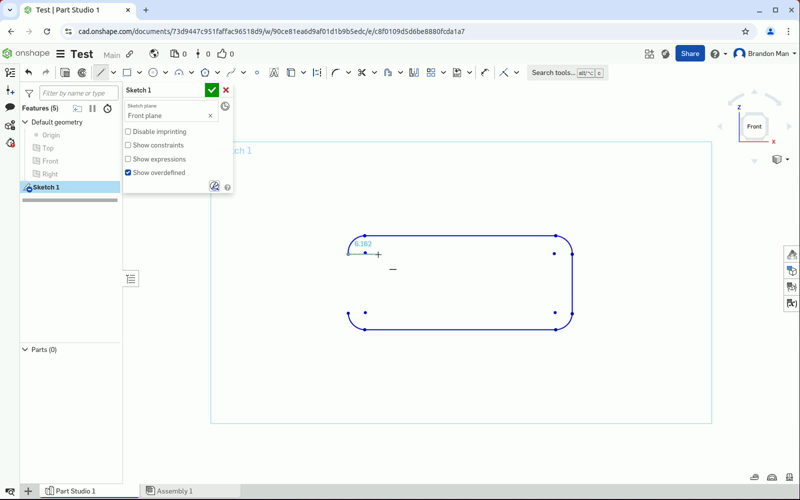
mouse_move(348, 313)
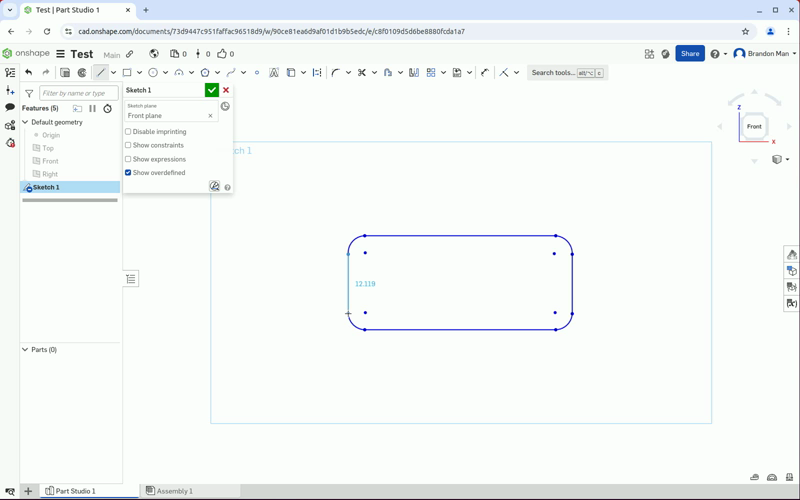
key_up(shift)
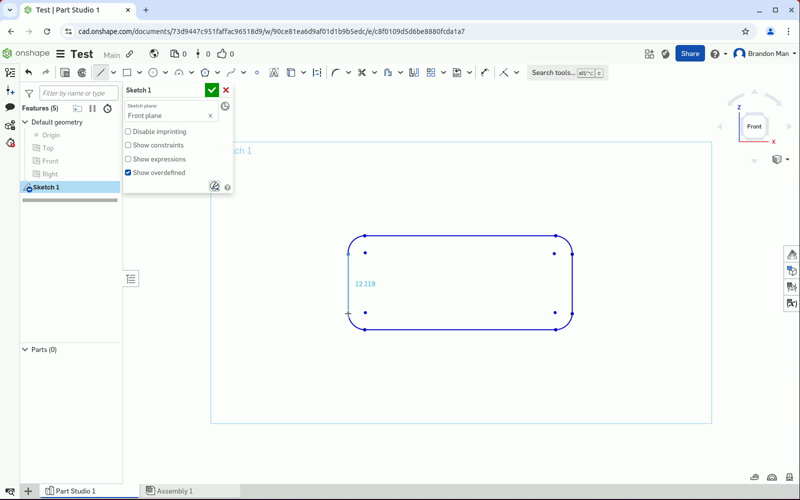
click(348, 313)
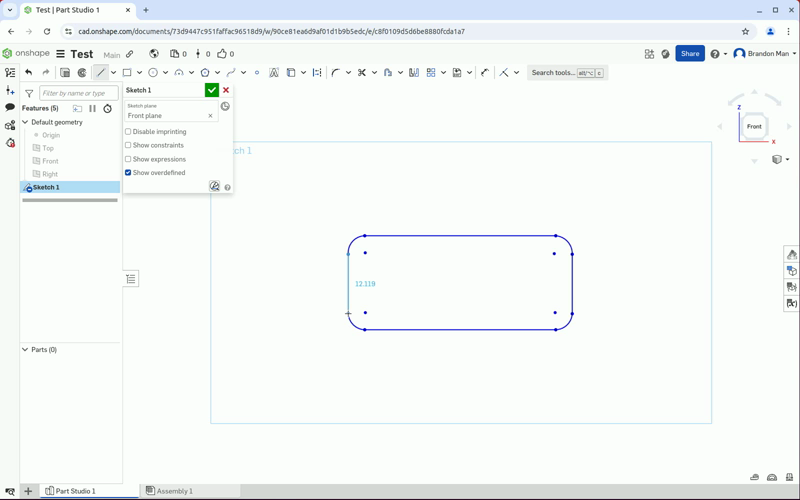
key(esc)
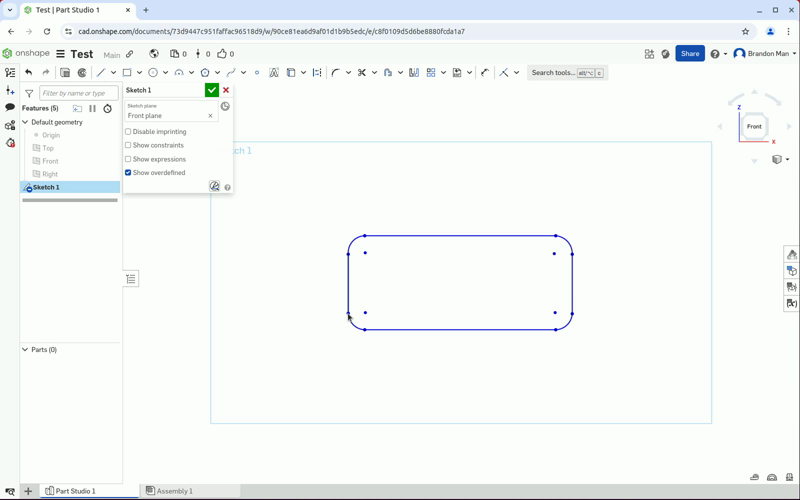
mouse_move(482, 282)
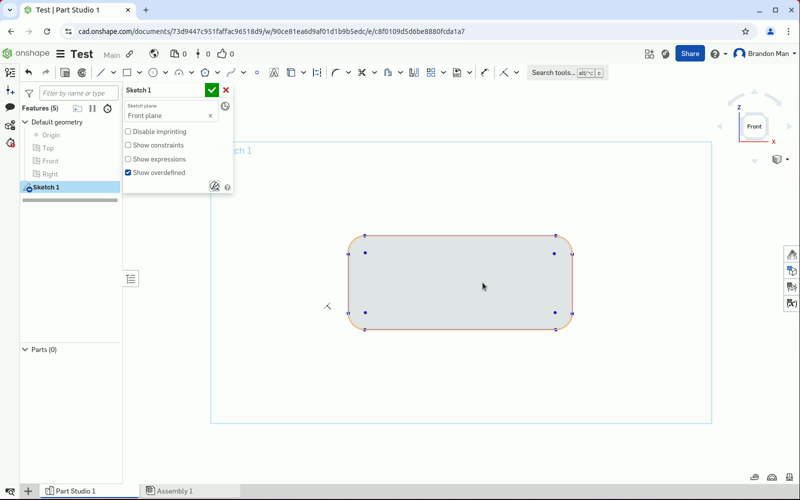
click(482, 282)
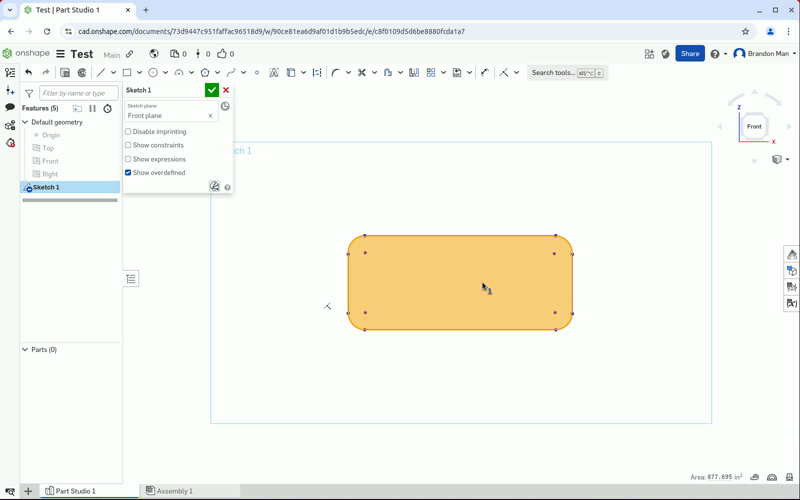
mouse_move(73, 352)
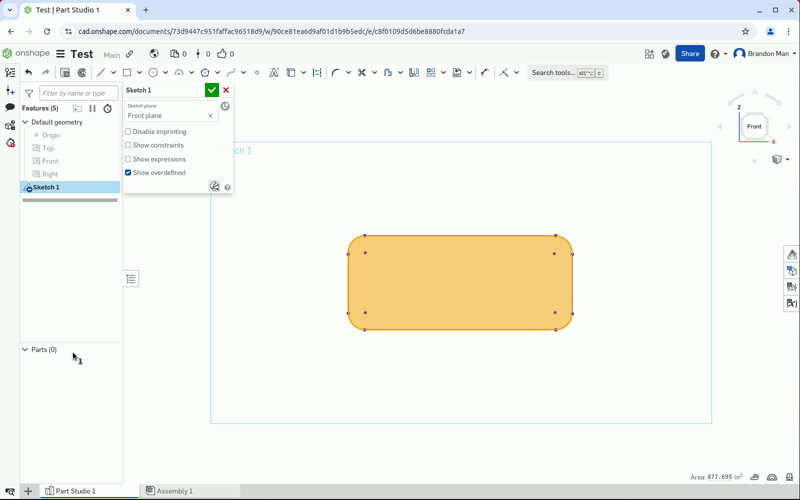
key(shift+y)
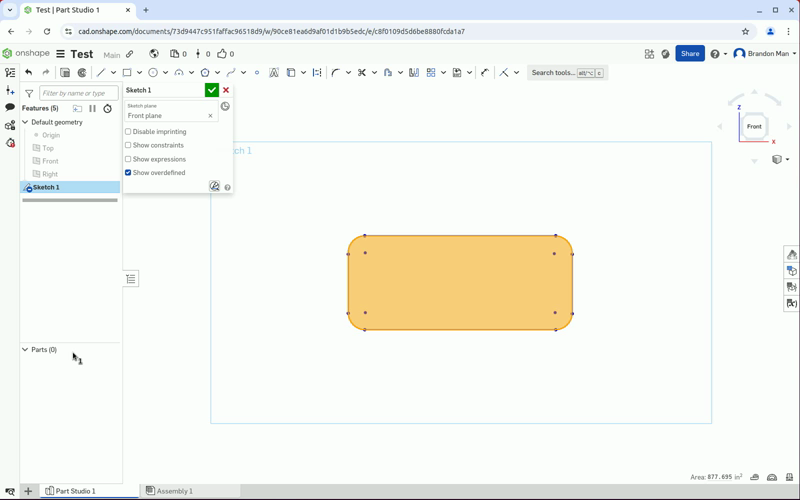
key(shift+e)
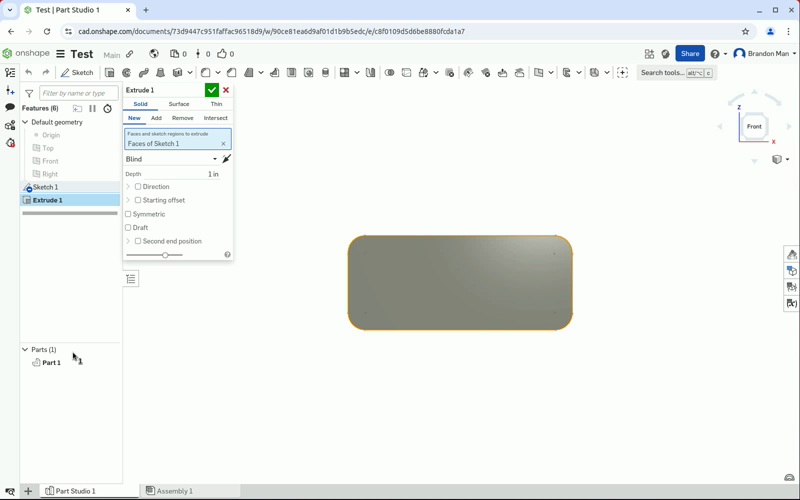
mouse_move(143, 106)
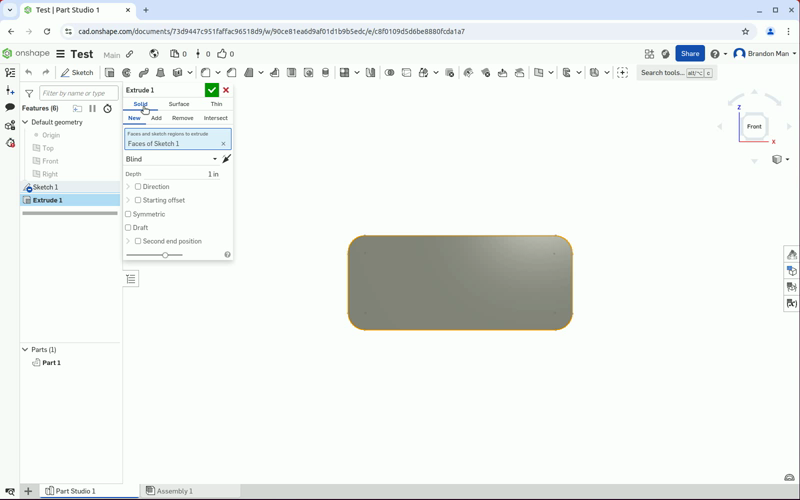
click(143, 106)
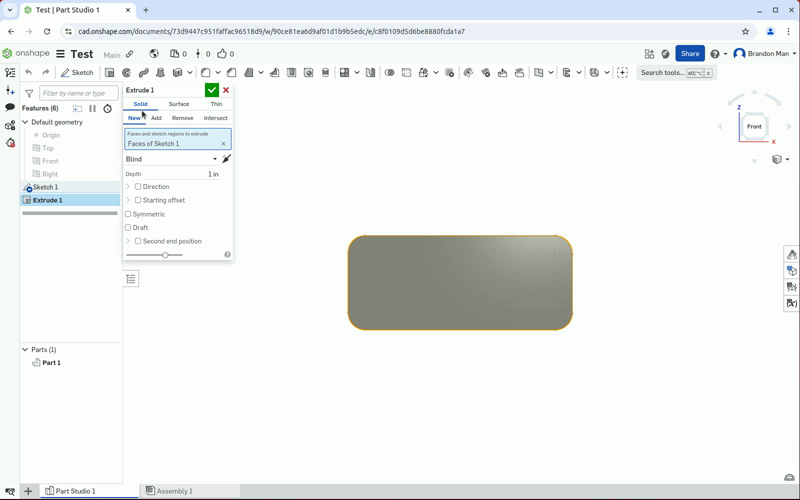
mouse_move(137, 120)
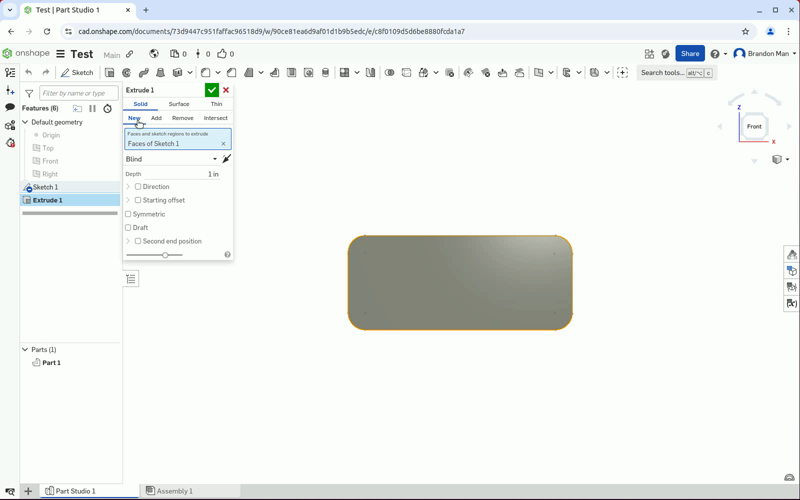
click(137, 120)
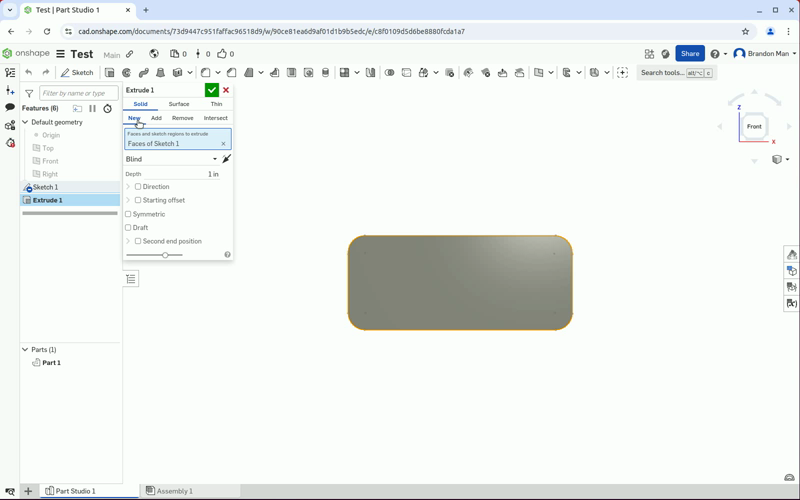
key(tab, 4)
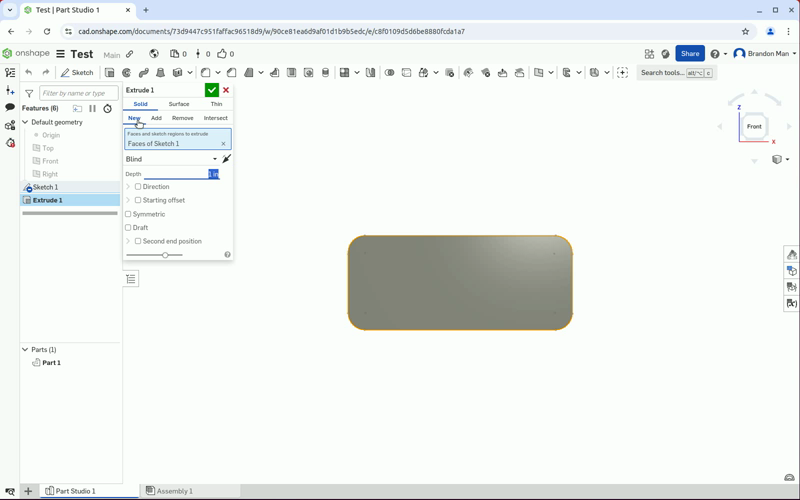
text(6.018)
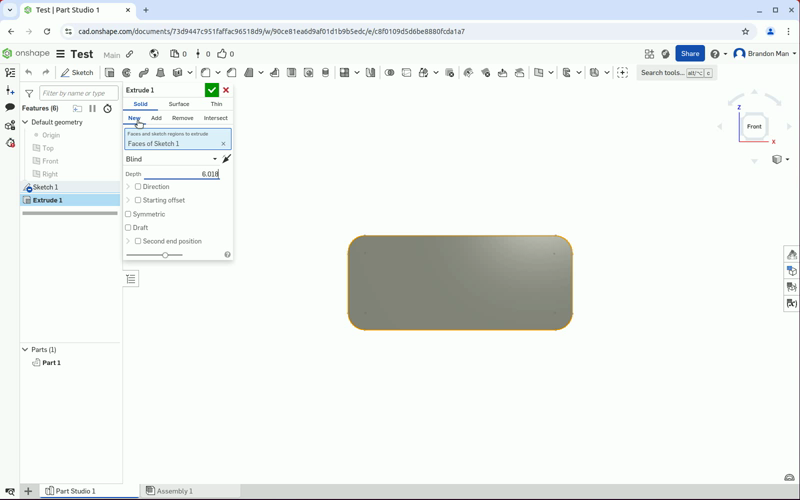
key(enter)
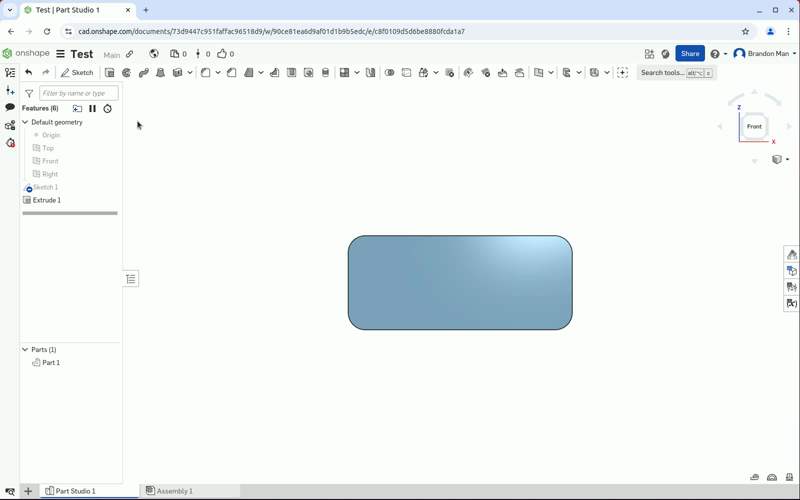
key(shift+h)
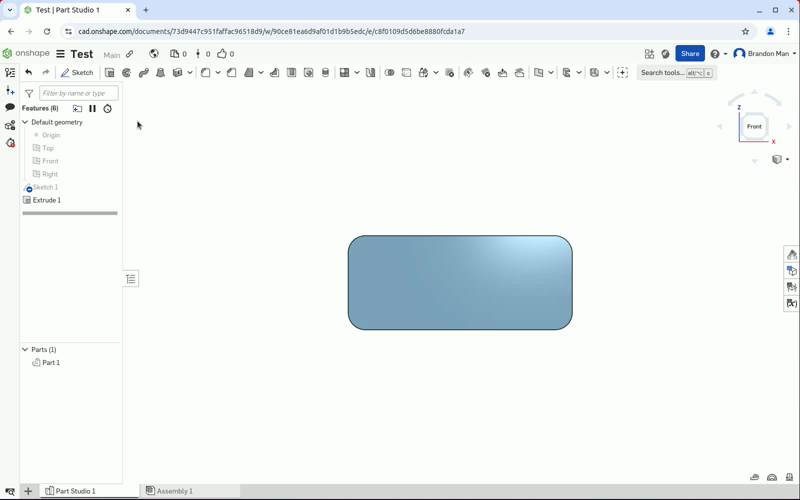
key(shift+h)
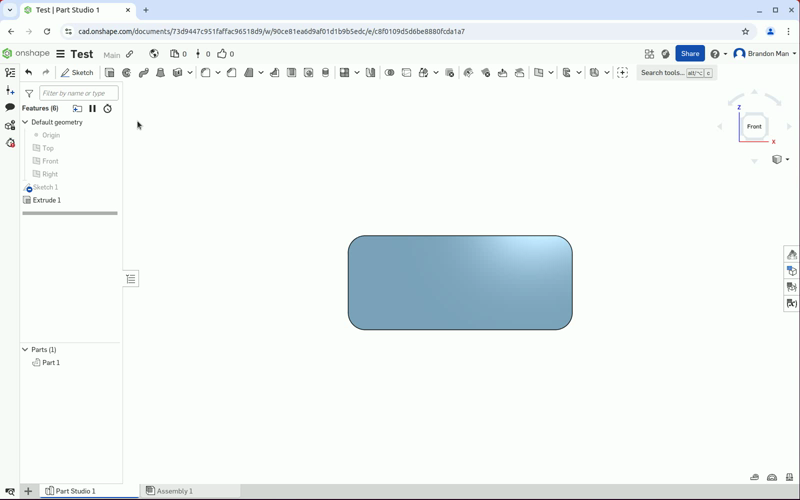
mouse_move(73, 189)
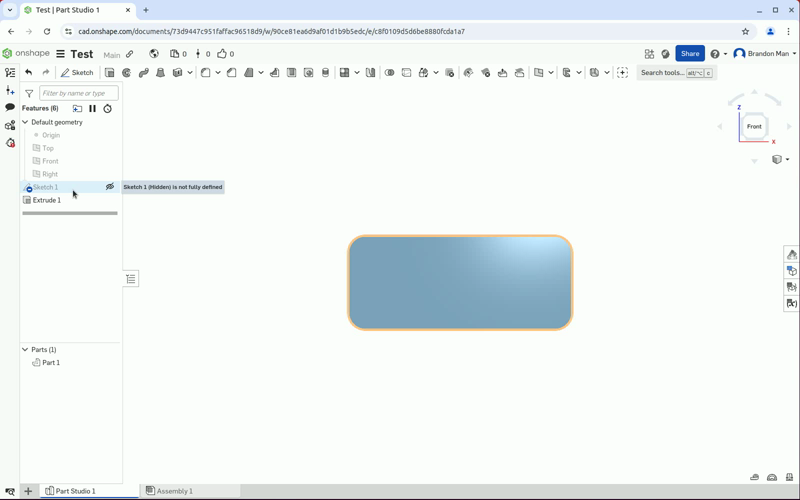
click(73, 189)
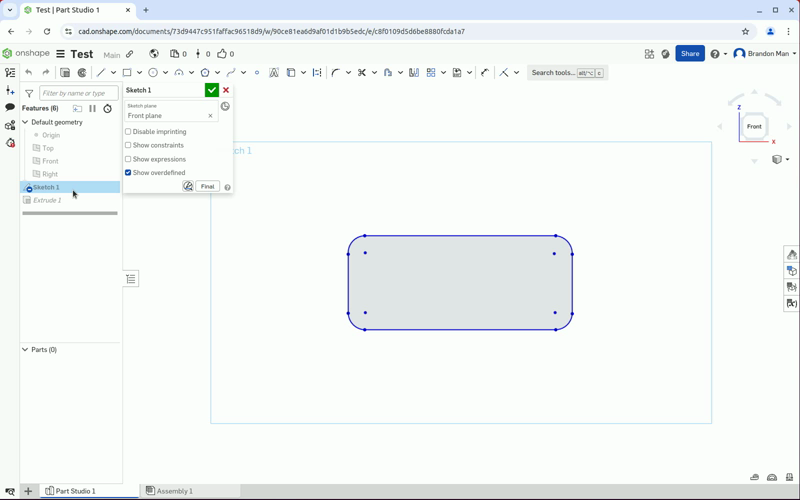
mouse_move(229, 92)
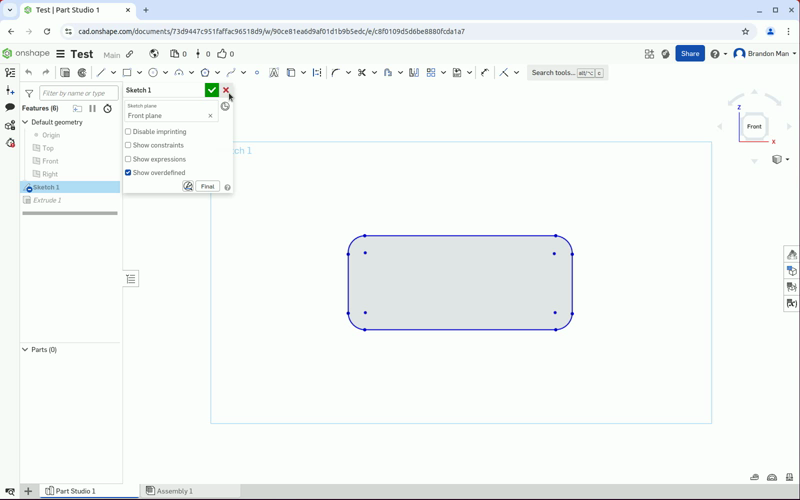
click(229, 92)
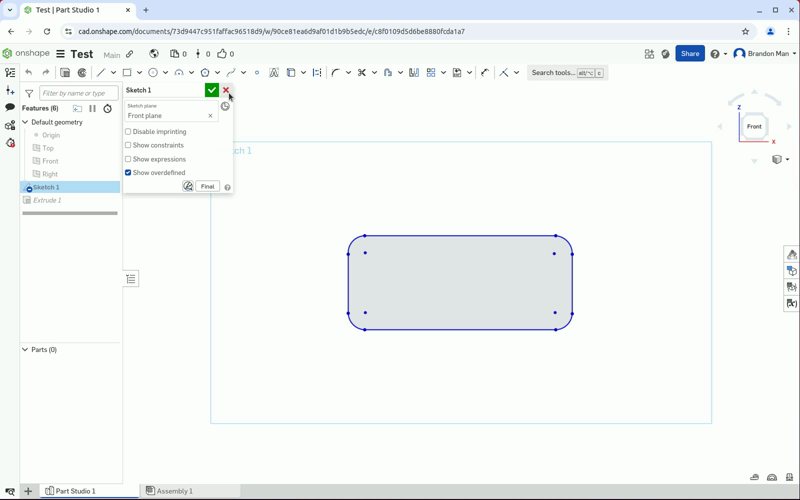
key(shift+s)
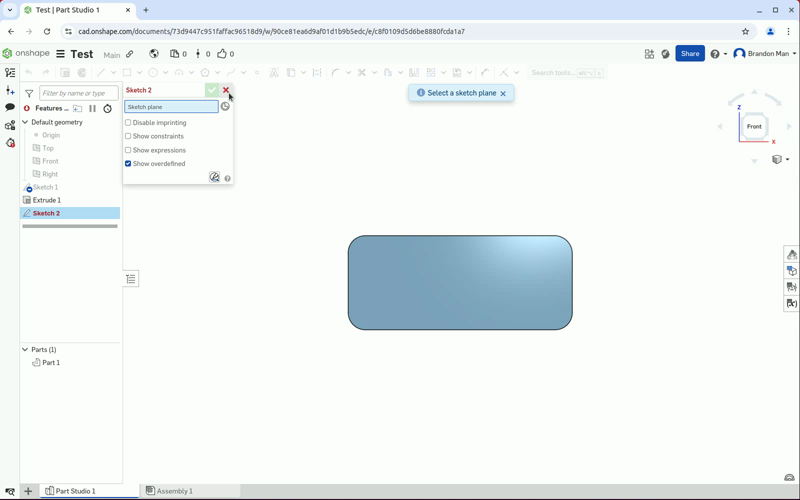
mouse_move(73, 163)
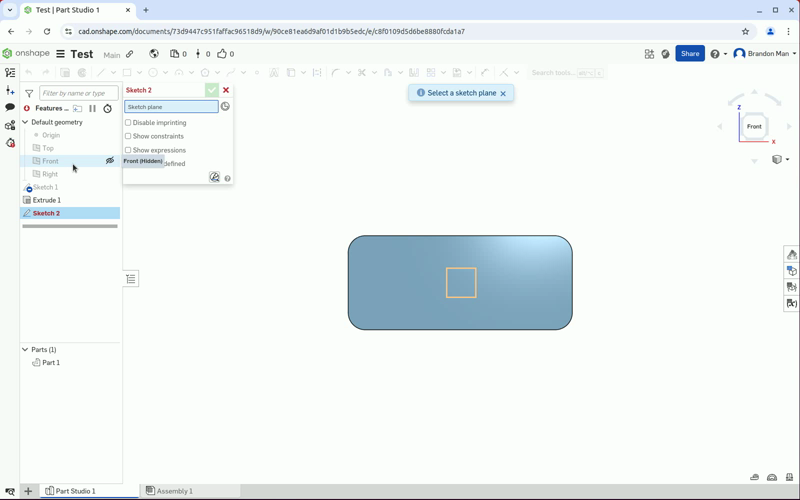
click(73, 163)
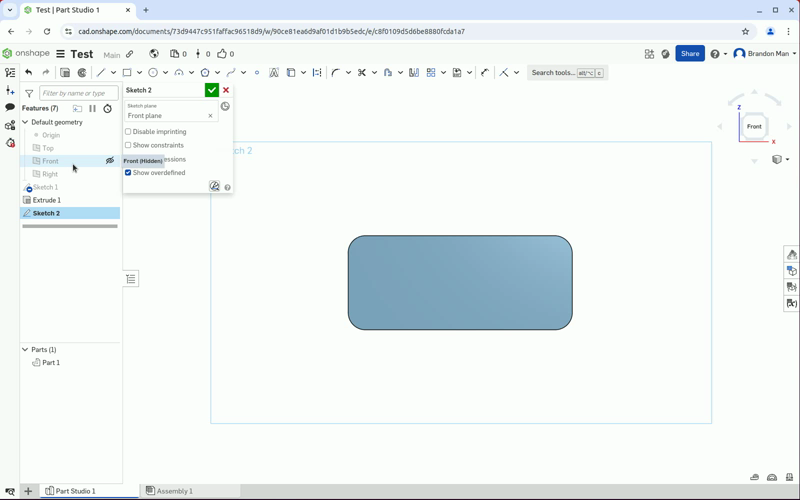
mouse_move(73, 352)
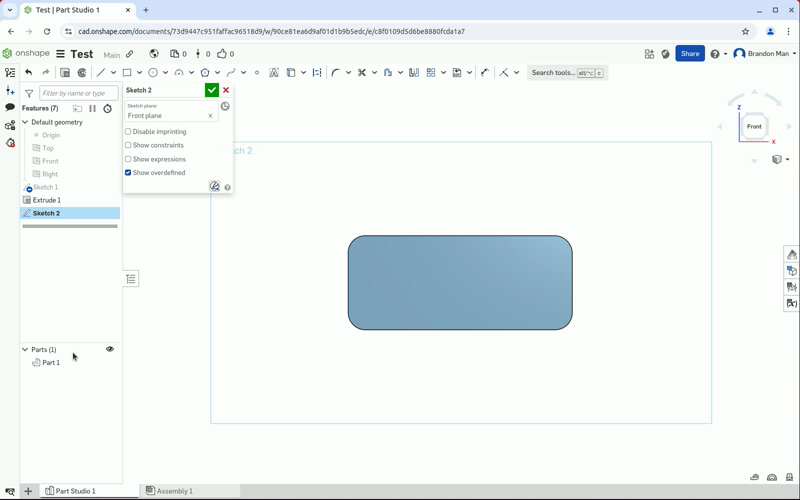
key(y)
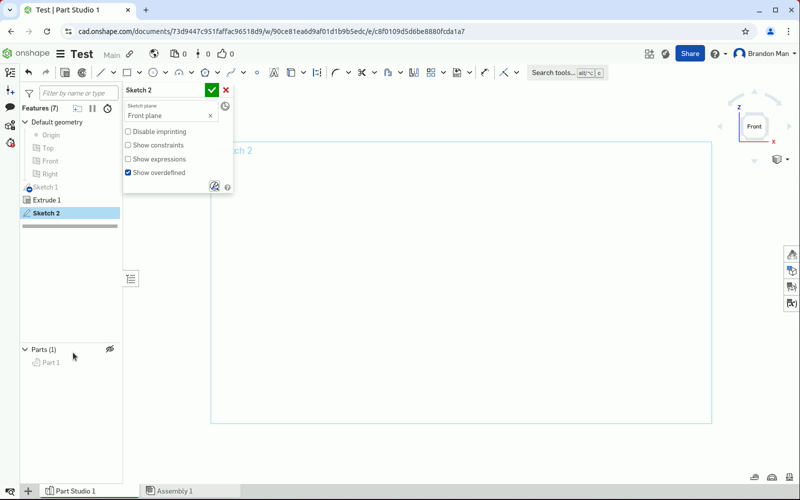
key(c)
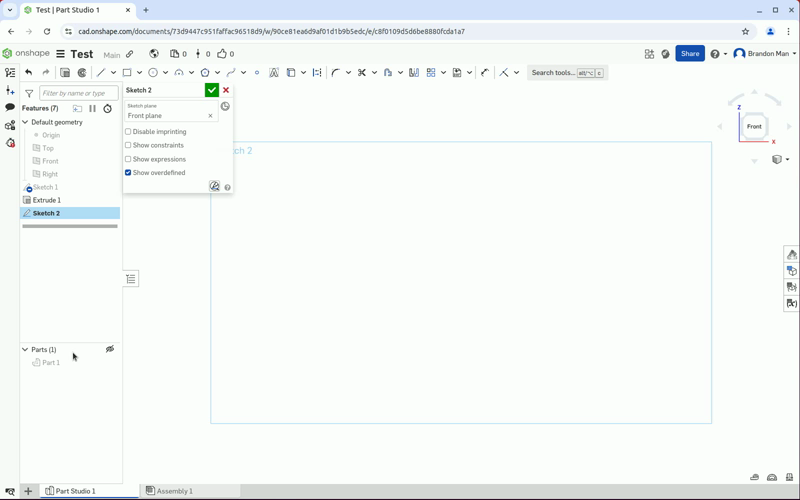
key_down(shift)
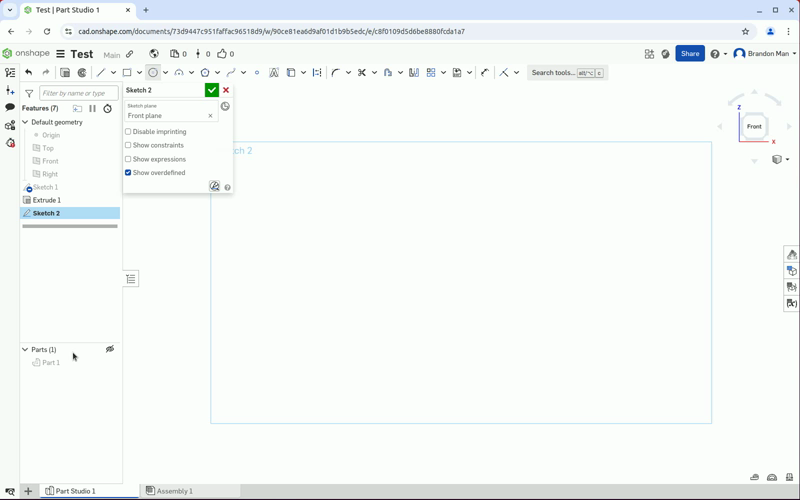
mouse_move(461, 282)
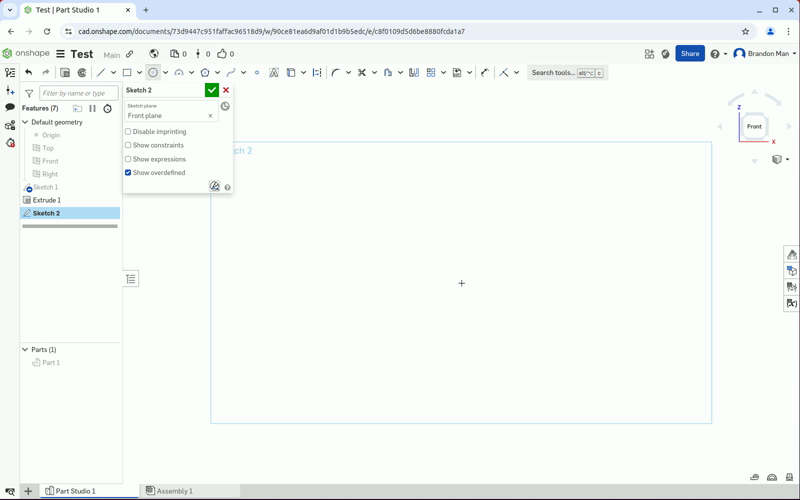
click(461, 282)
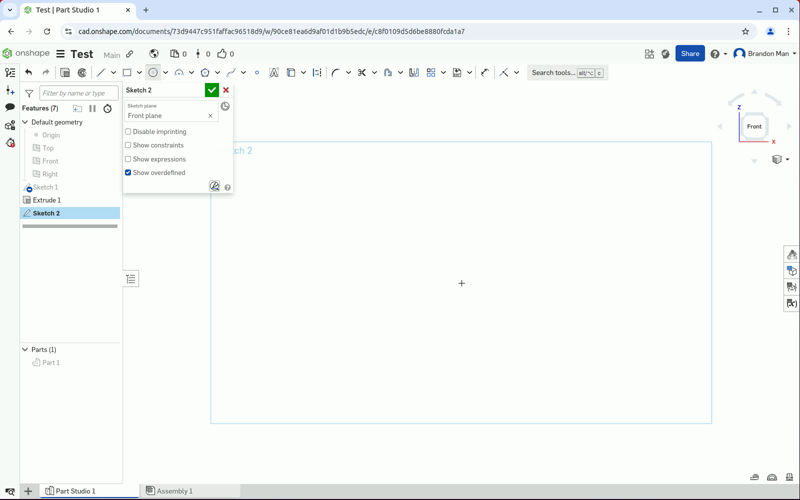
key_up(shift)
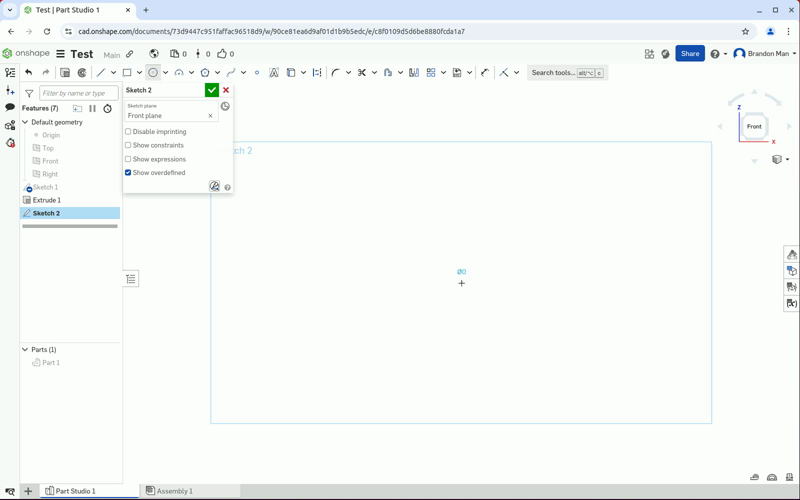
mouse_move(472, 282)
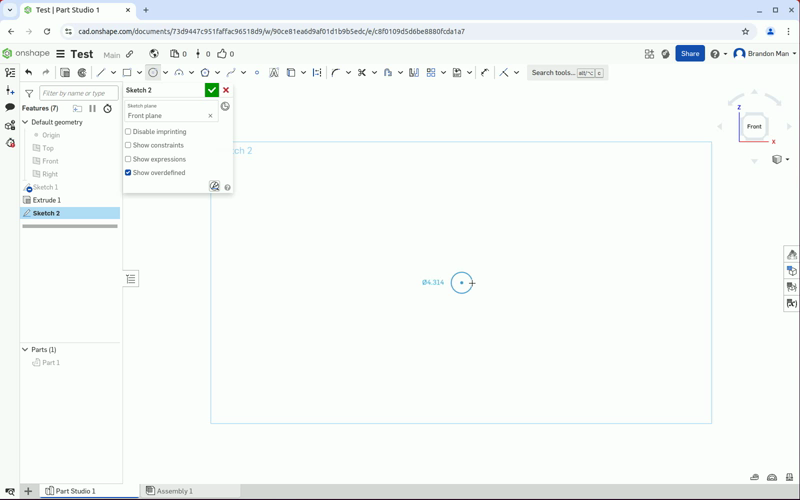
click(472, 282)
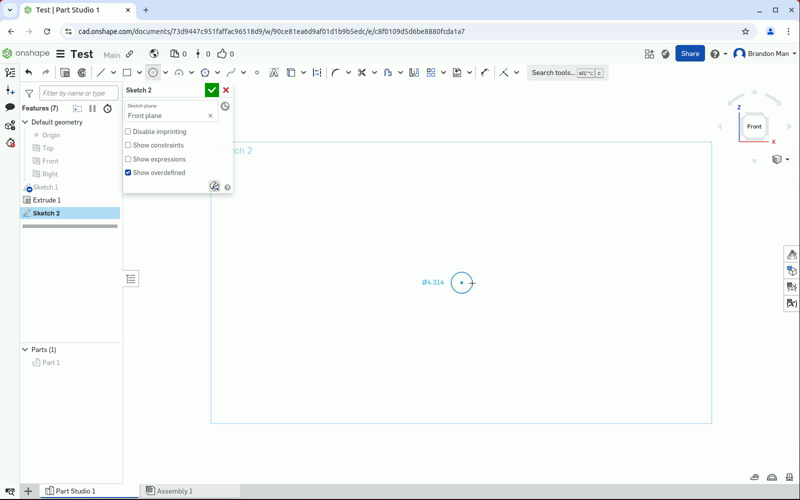
key(esc)
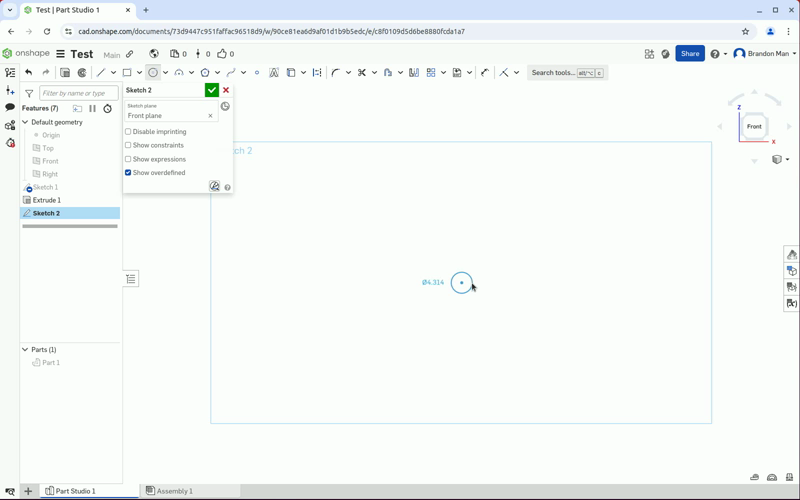
mouse_move(466, 283)
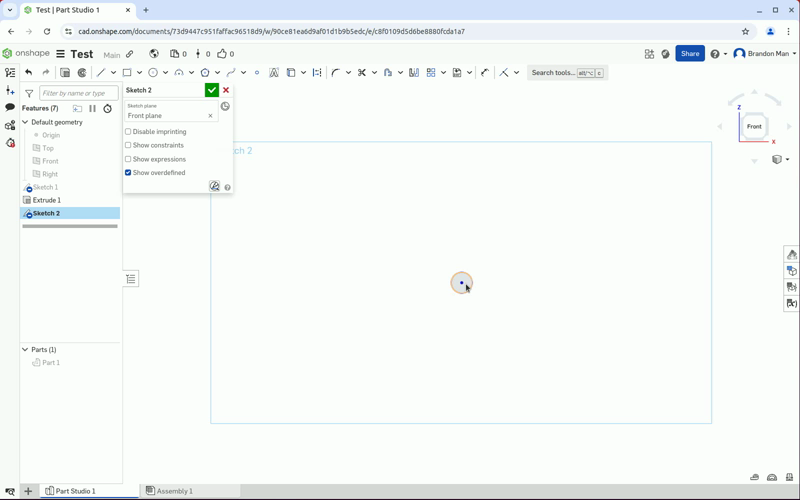
scroll(6)
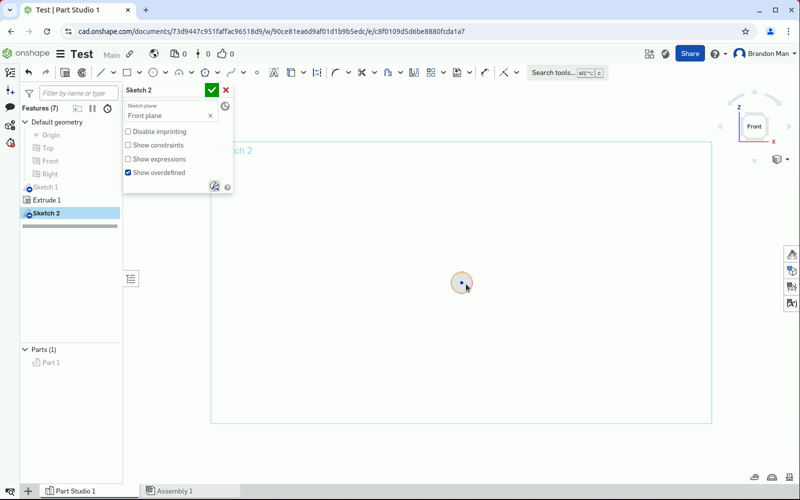
scroll(6)
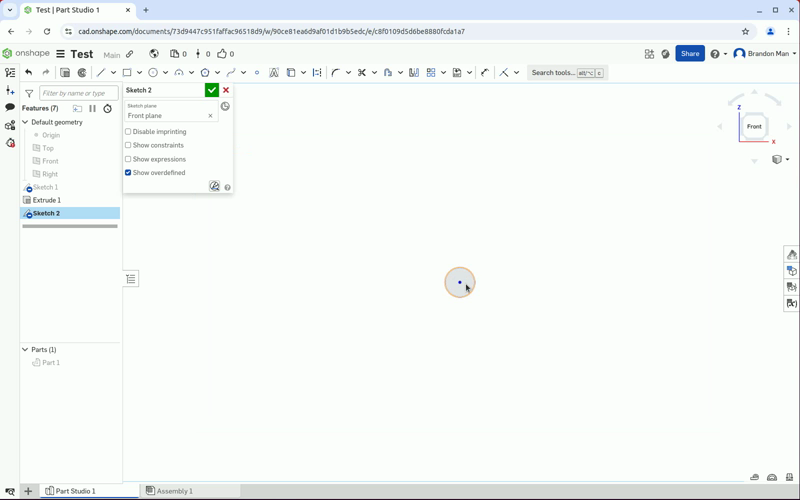
scroll(6)
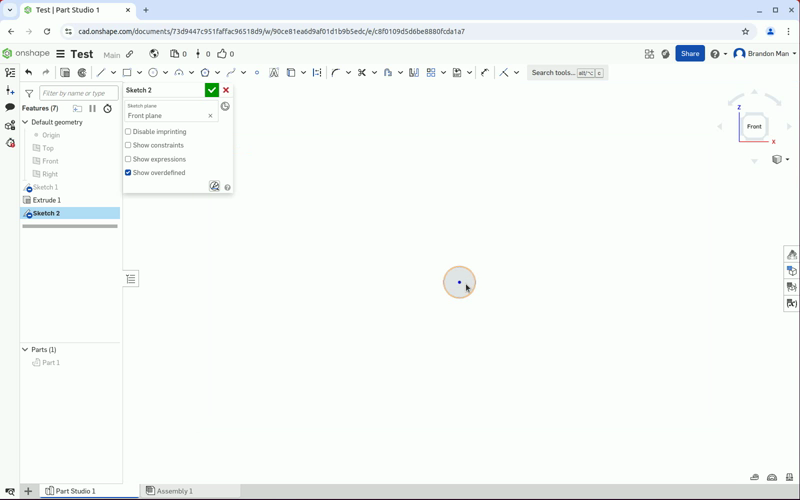
scroll(6)
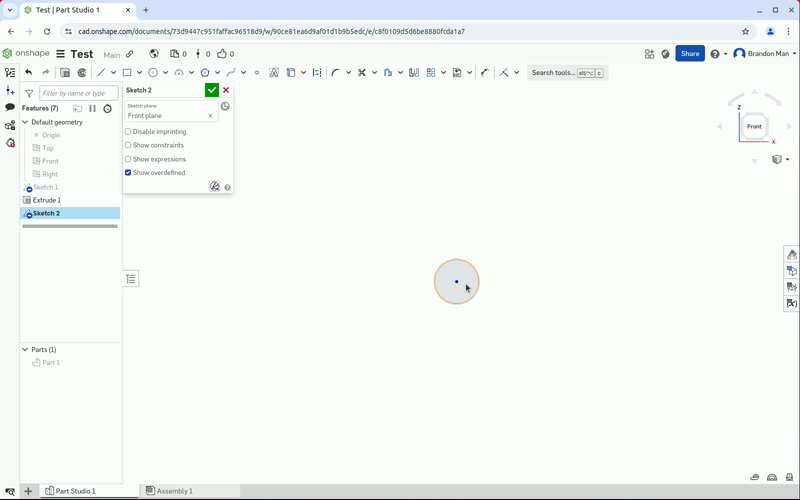
scroll(6)
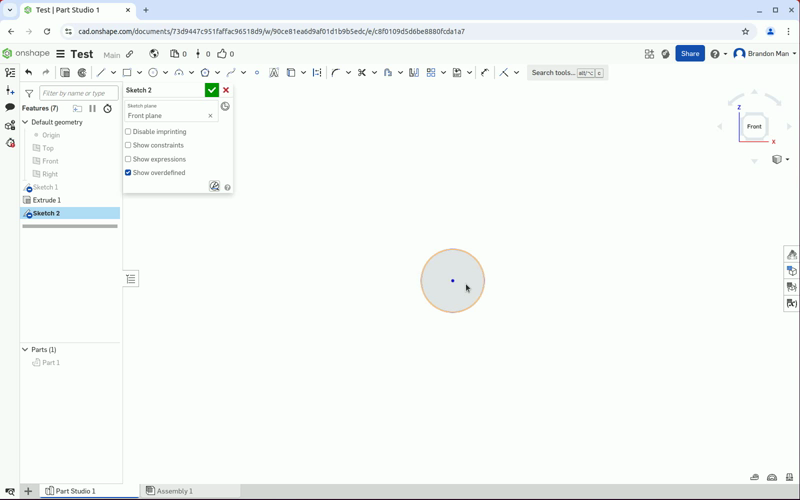
scroll(6)
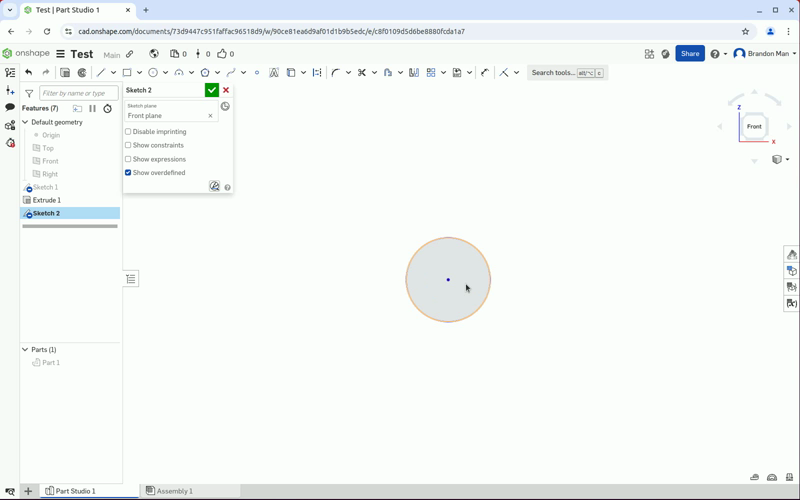
scroll(6)
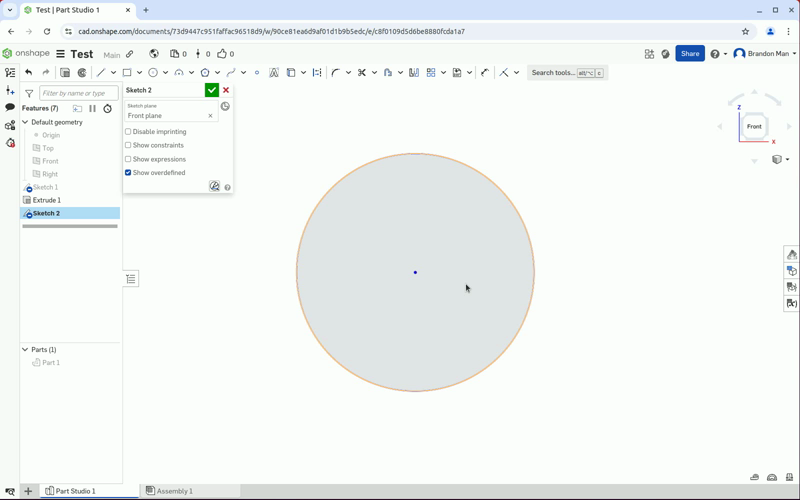
click(466, 283)
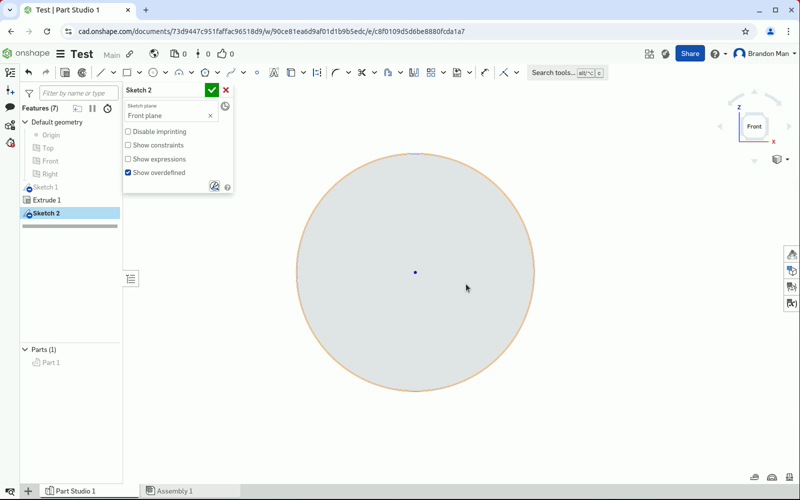
scroll(-6)
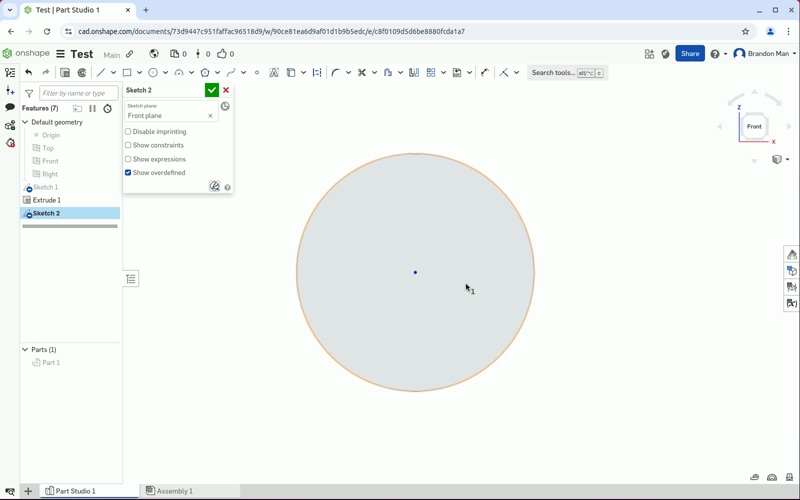
scroll(-6)
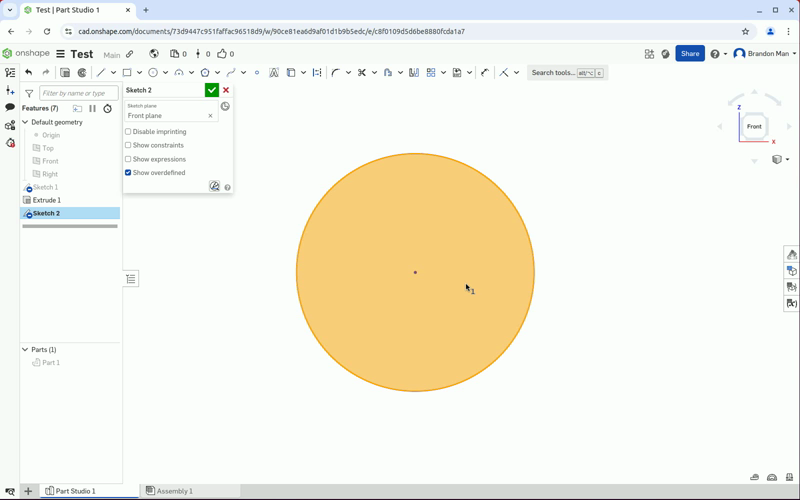
scroll(-6)
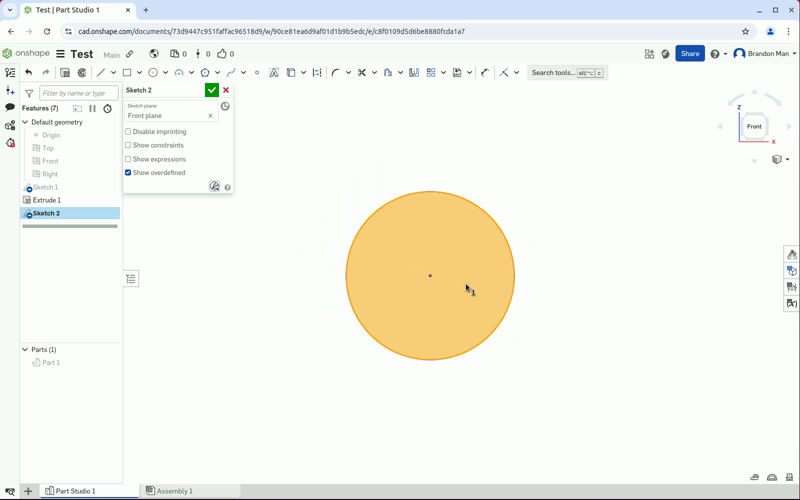
scroll(-6)
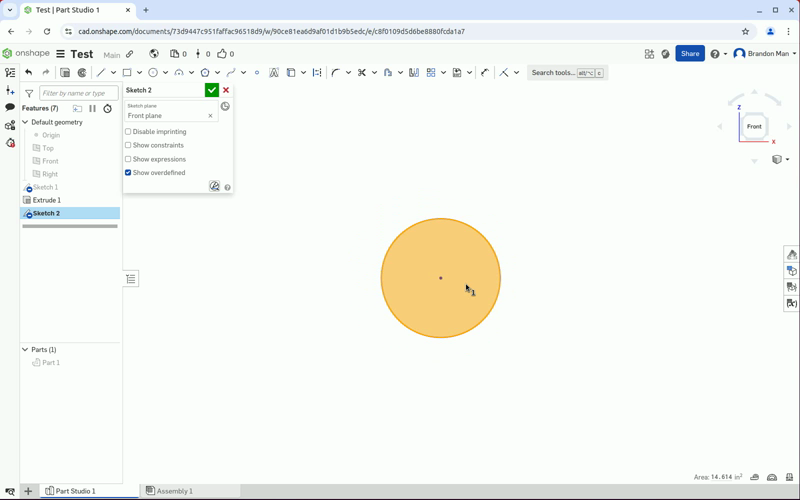
scroll(-6)
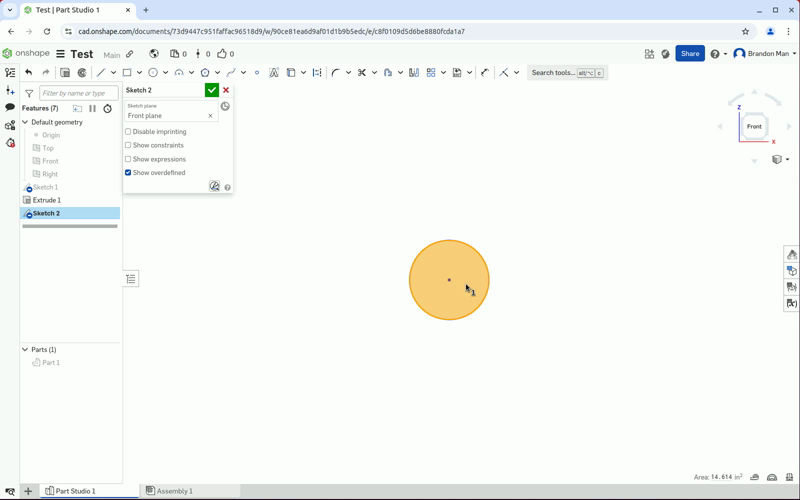
scroll(-6)
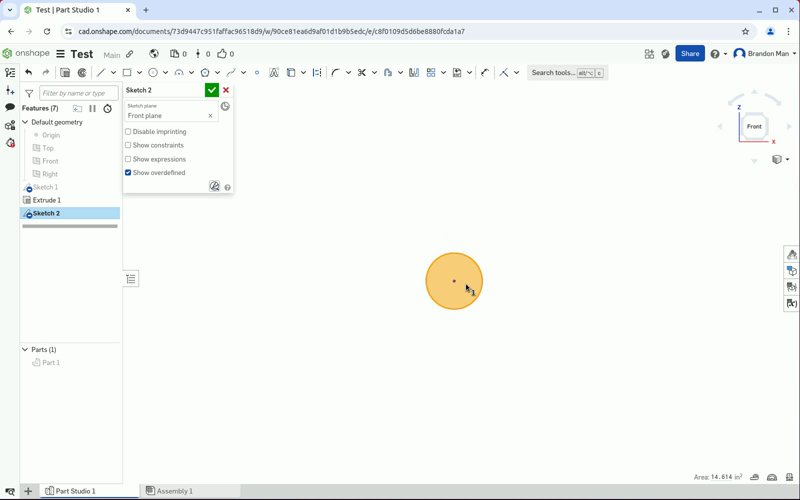
scroll(-6)
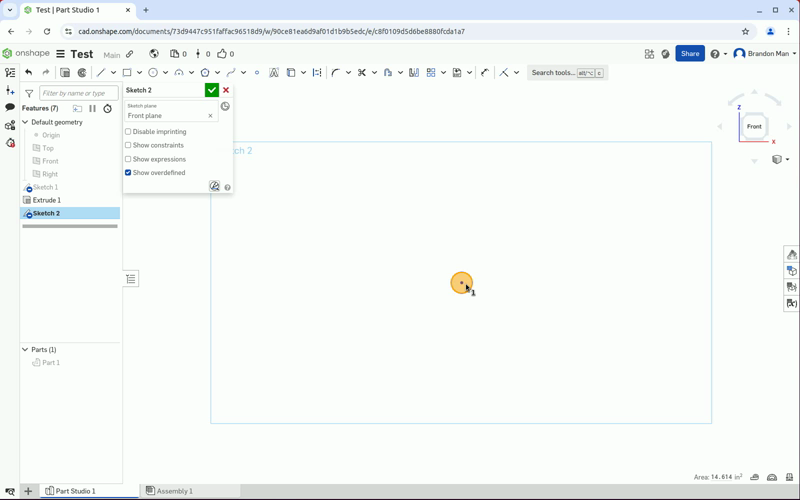
mouse_move(73, 352)
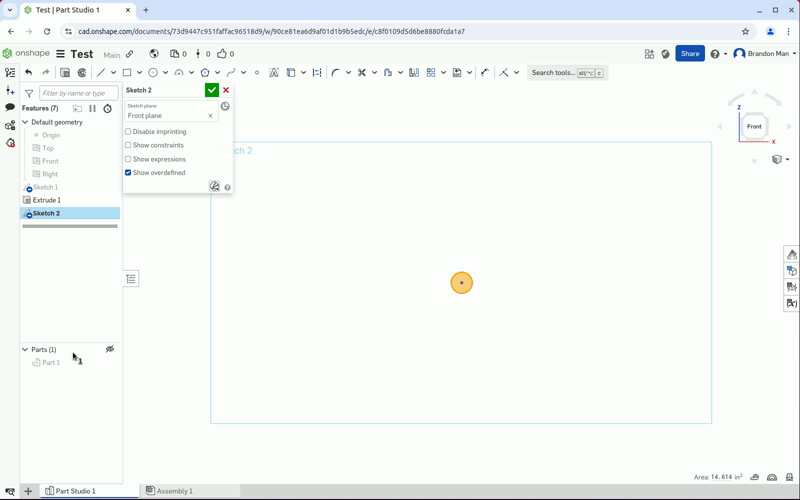
key(shift+y)
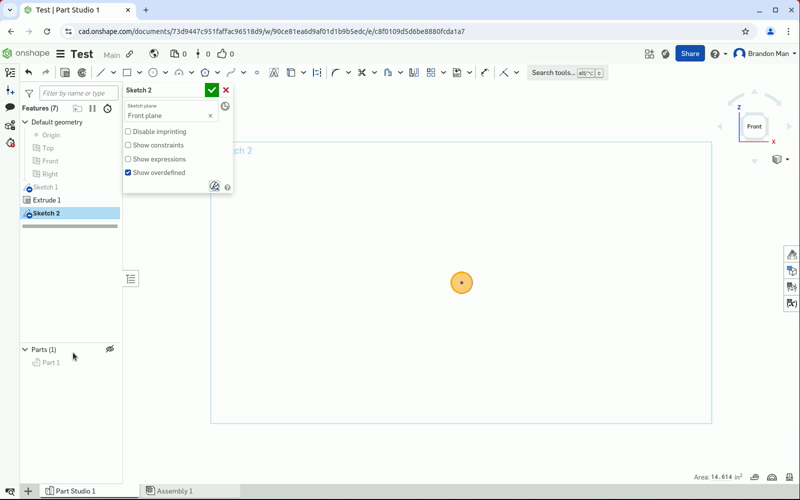
key(shift+e)
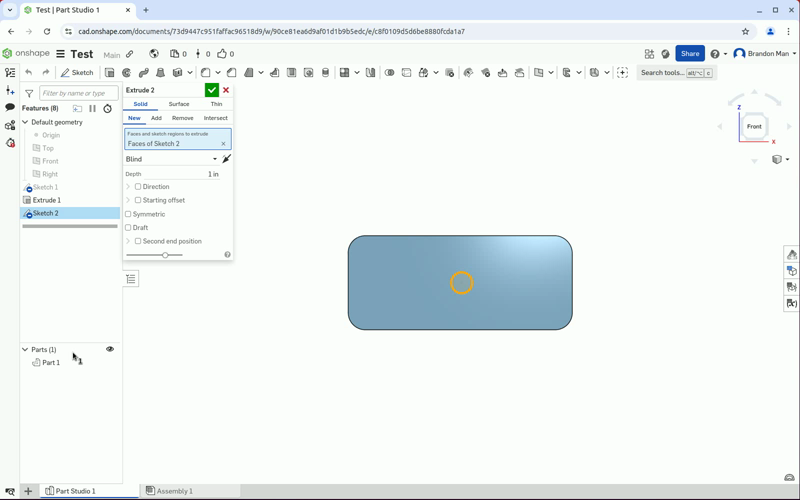
mouse_move(143, 106)
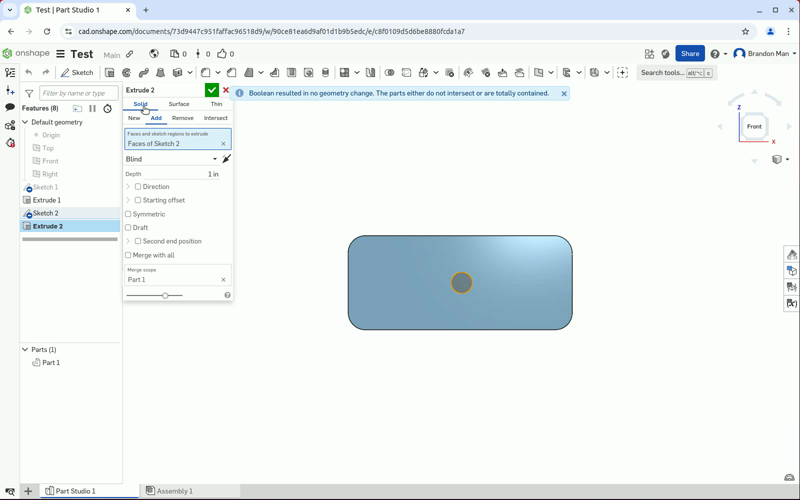
click(143, 106)
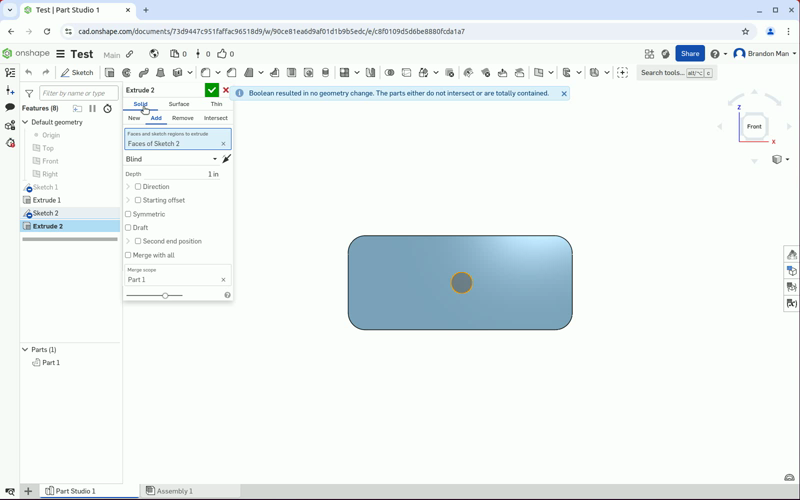
mouse_move(186, 120)
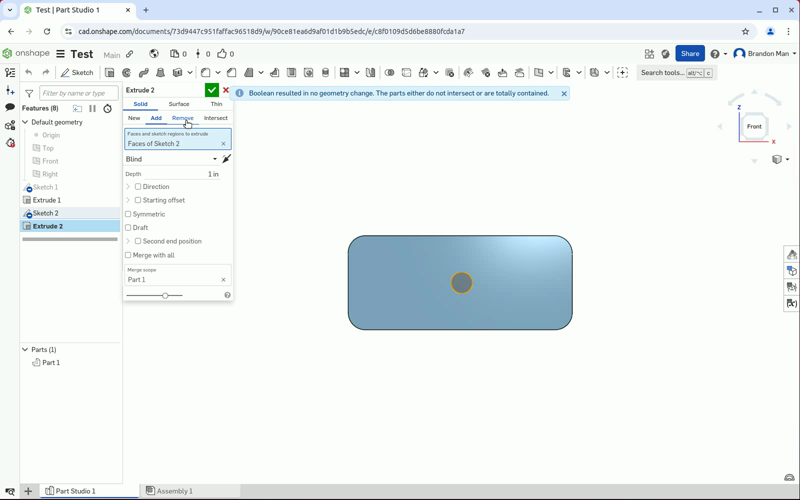
click(186, 120)
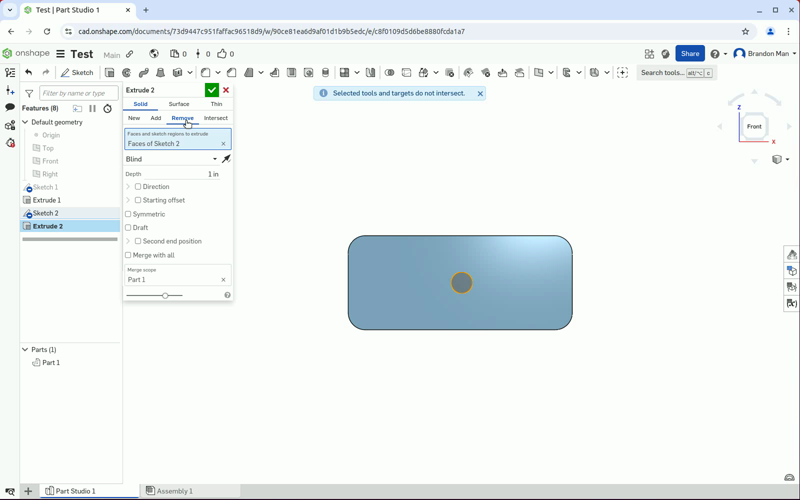
key(tab, 4)
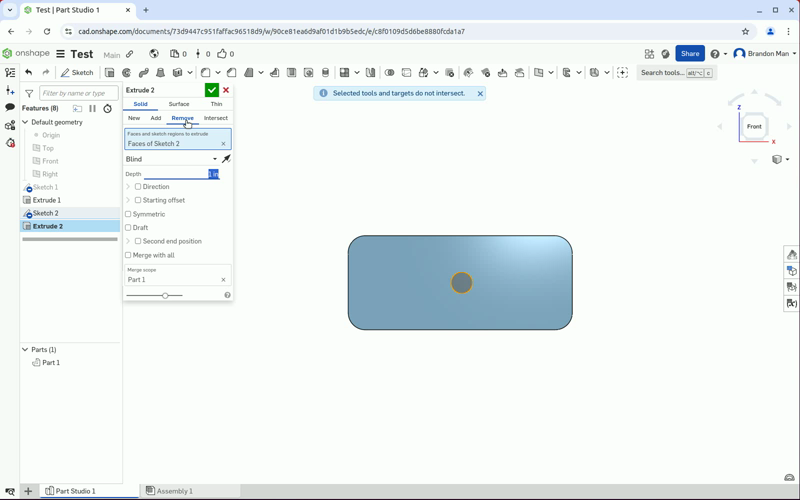
text(-2.166)
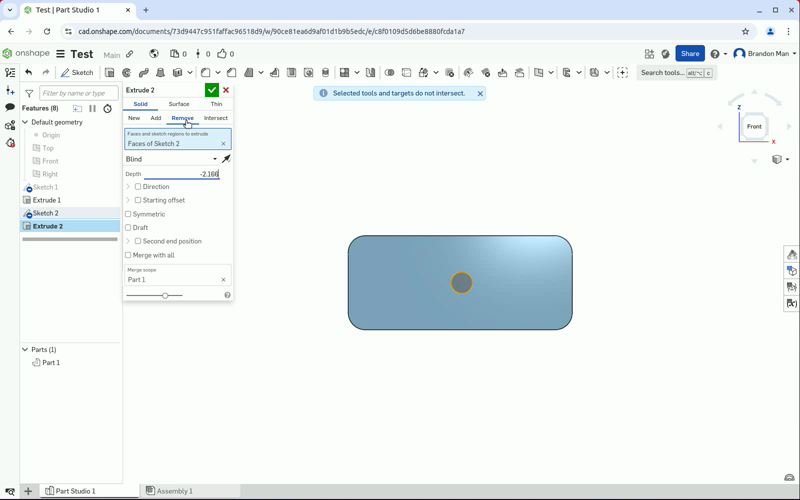
key(tab, 6)
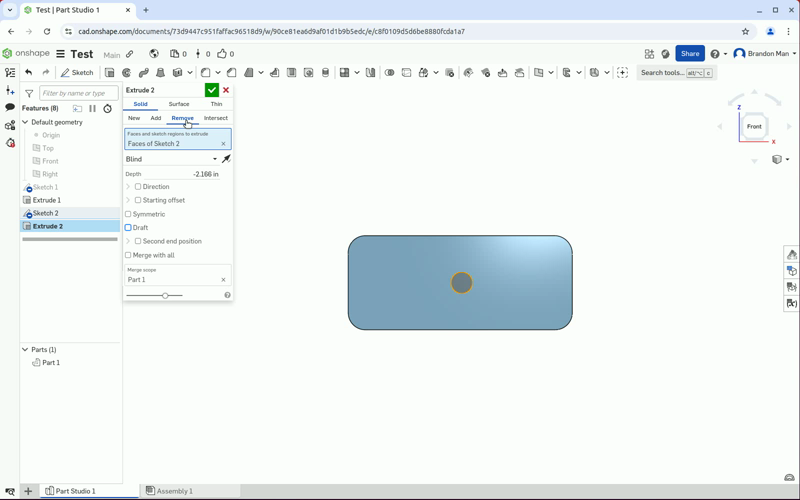
key(space)
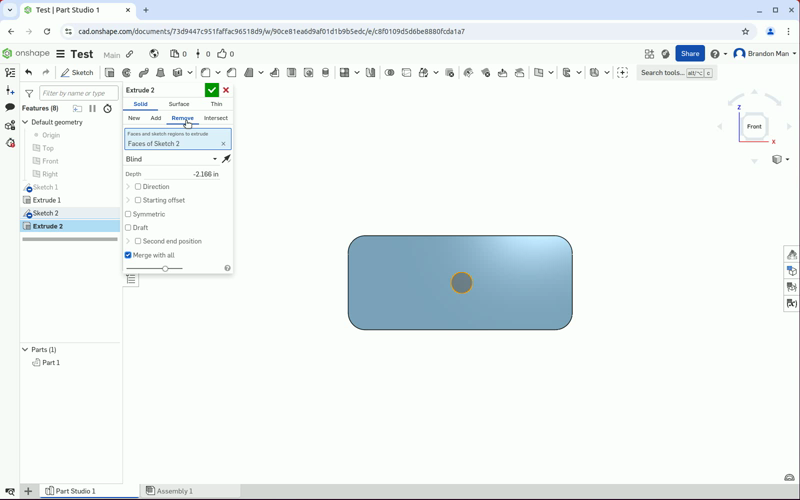
key(enter)
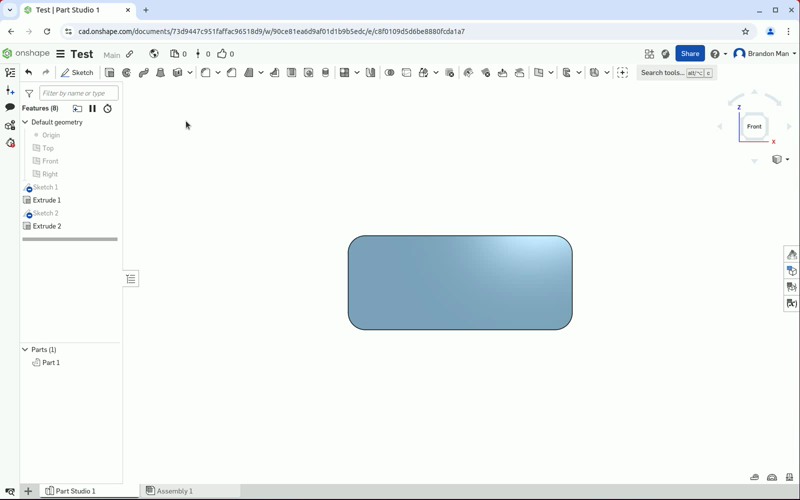
key(shift+h)
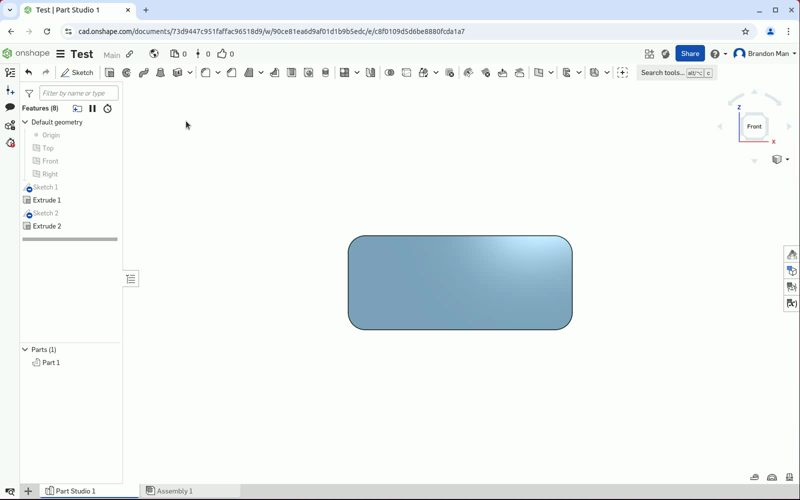
key(shift+h)
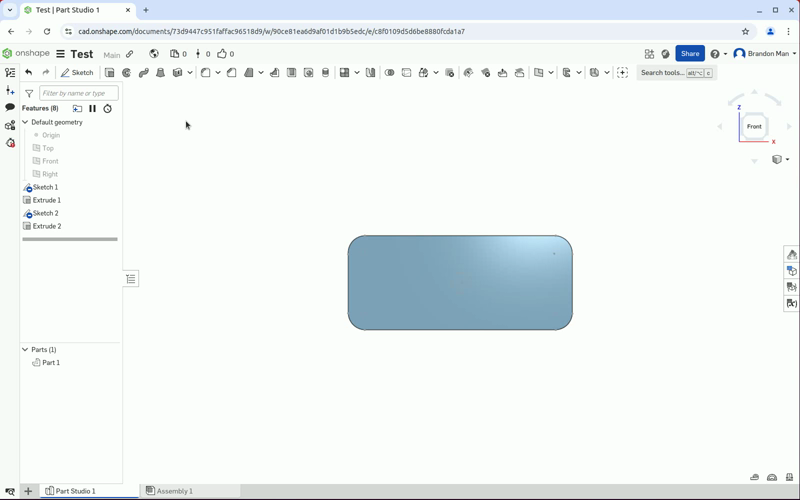
key(shift+7)
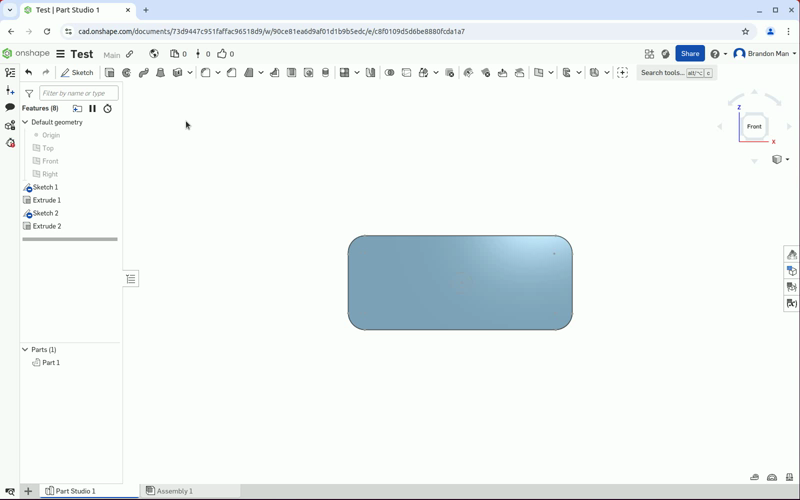
key(left, 2)
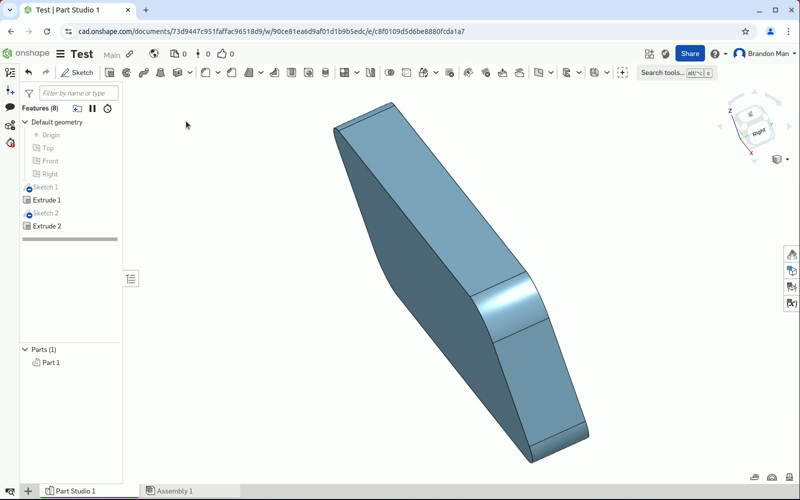
key(down, 2)
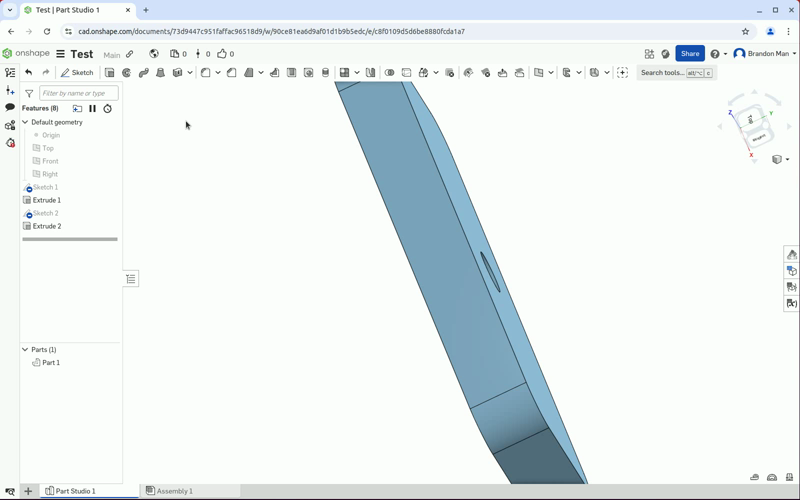
key(up, 2)
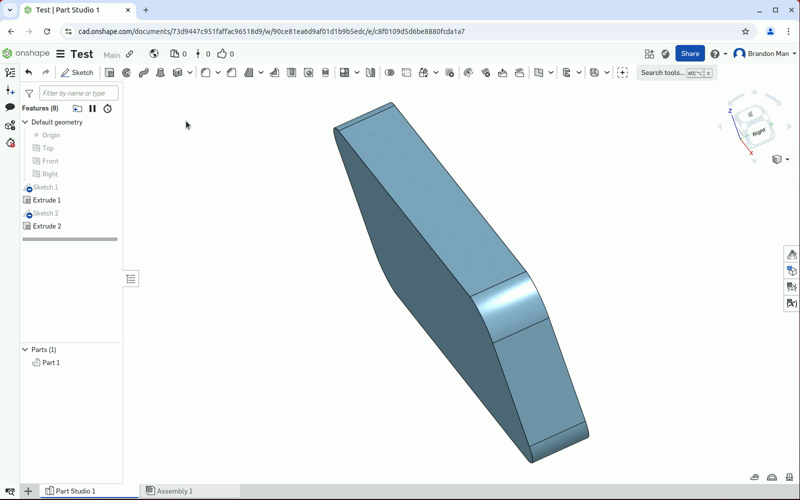
key(right, 2)
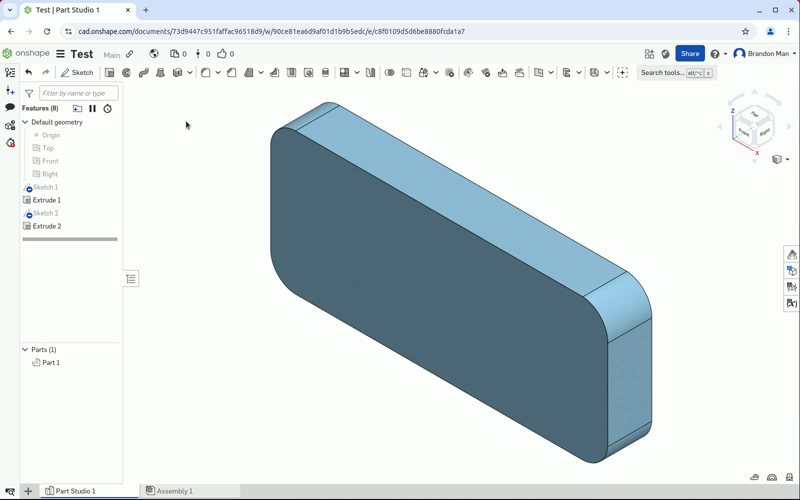
mouse_move(73, 189)
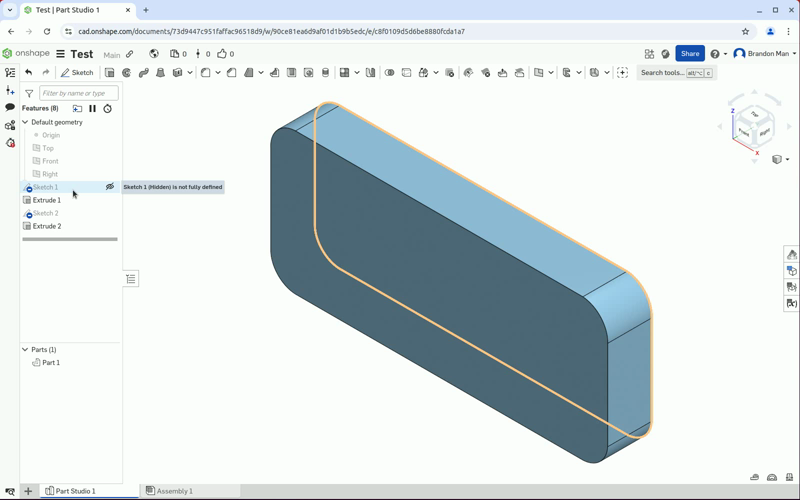
click(73, 189)